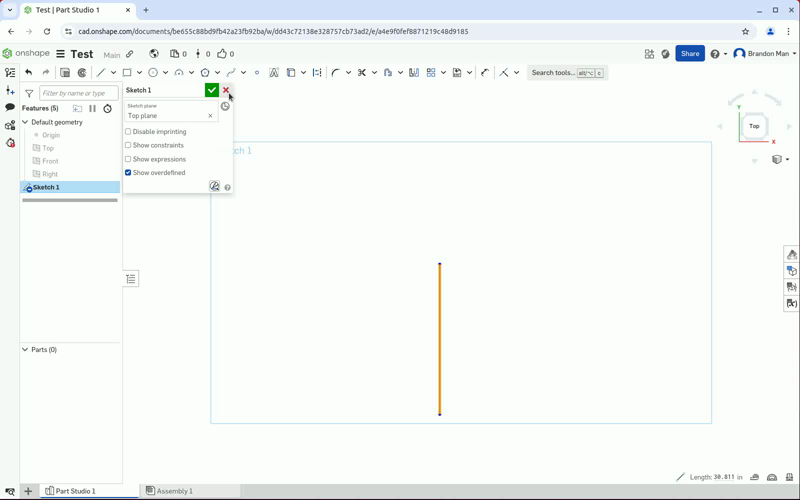
key(shift+h)
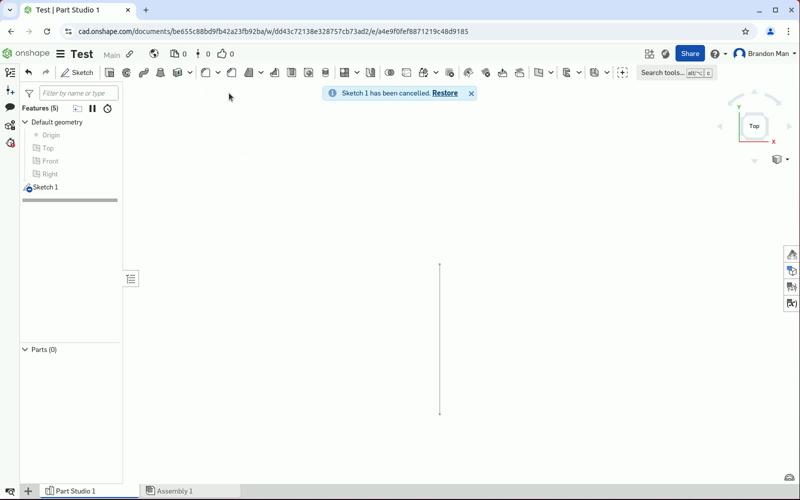
key(shift+s)
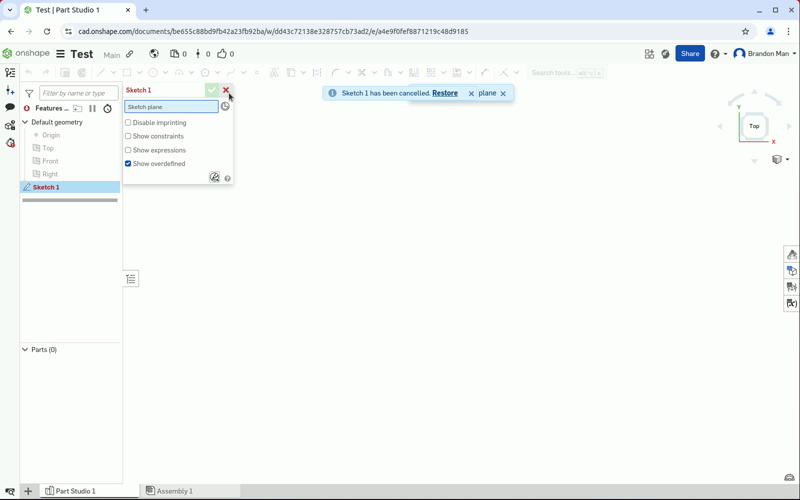
mouse_move(73, 150)
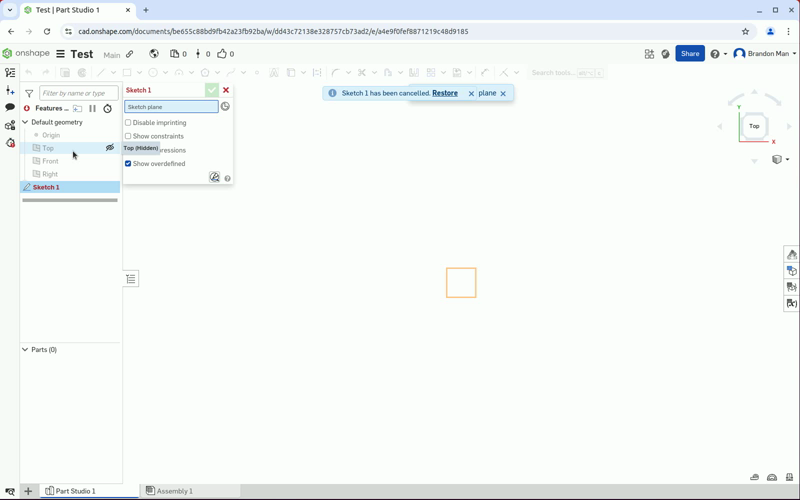
click(73, 150)
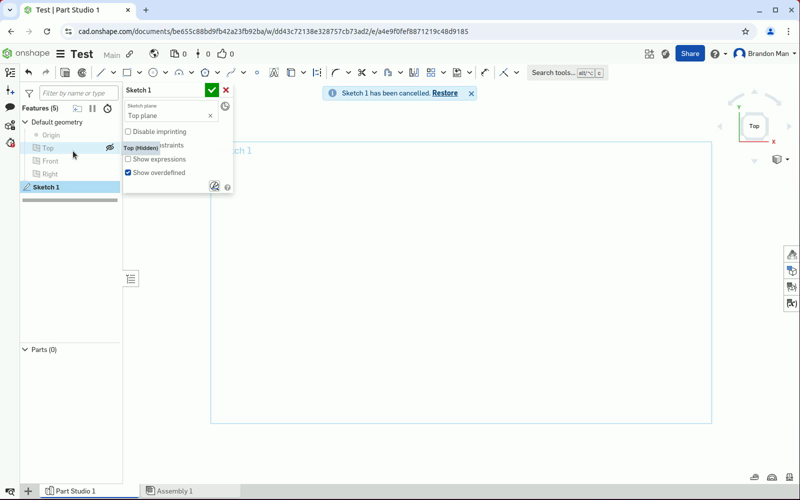
mouse_move(73, 352)
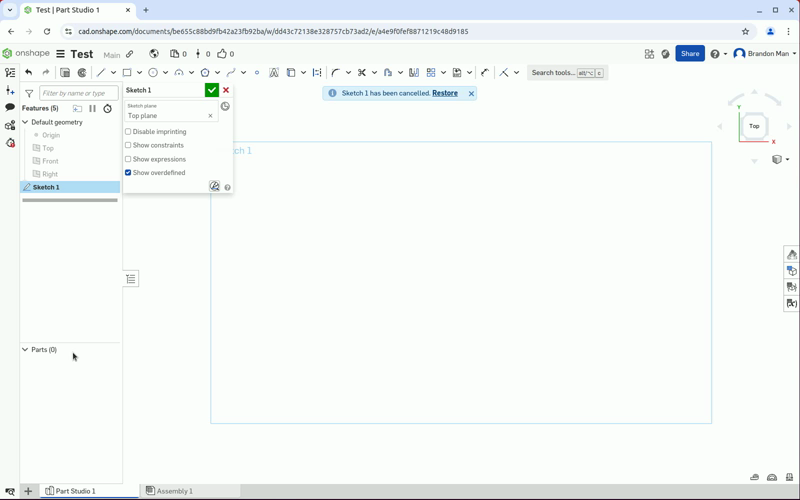
key(y)
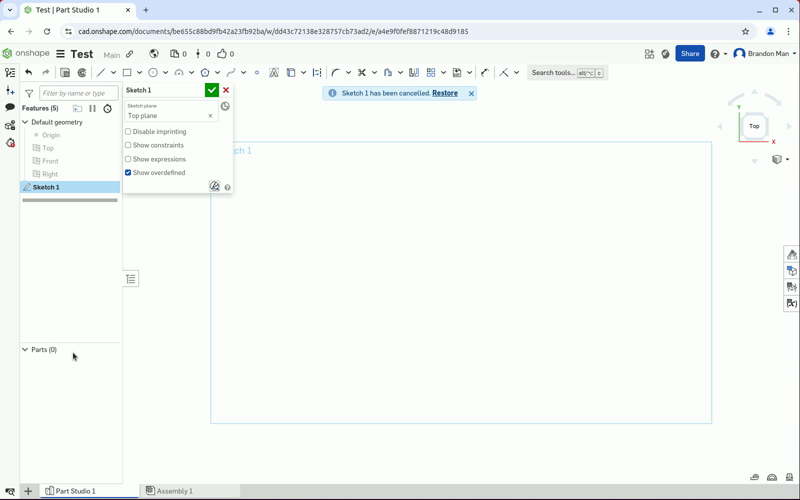
key(l)
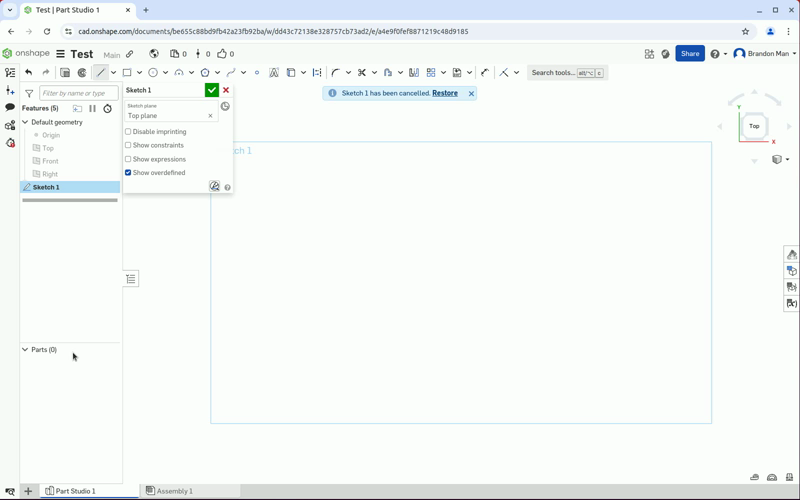
key_down(shift)
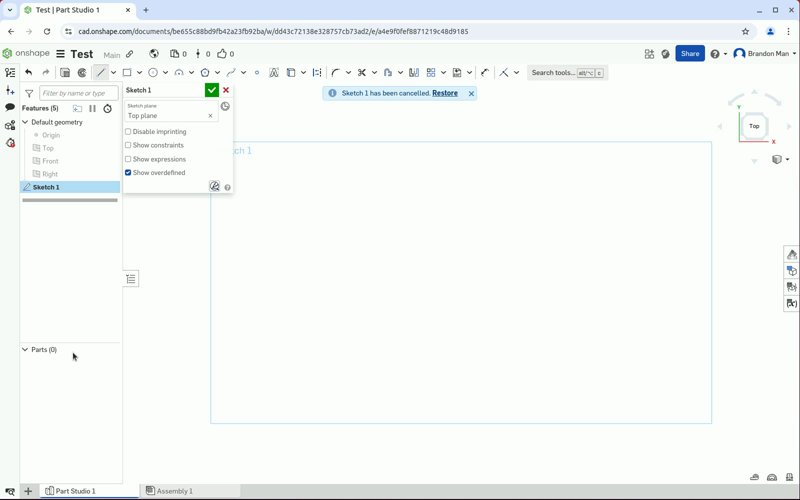
mouse_move(358, 384)
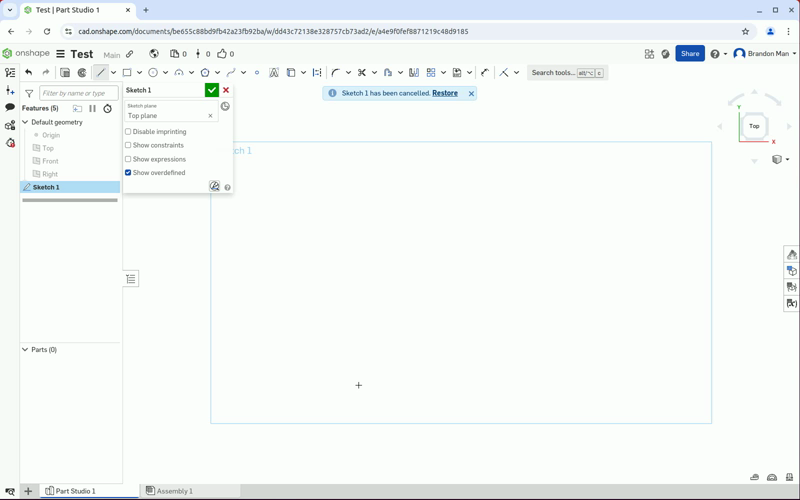
click(358, 384)
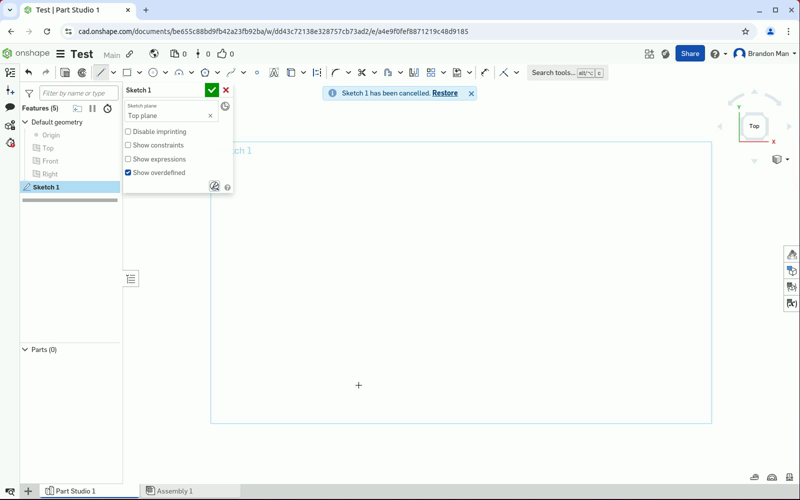
key_up(shift)
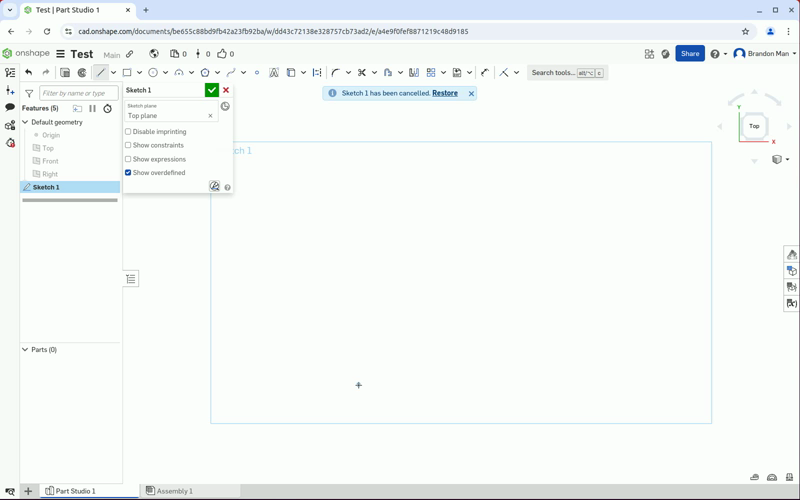
key_down(shift)
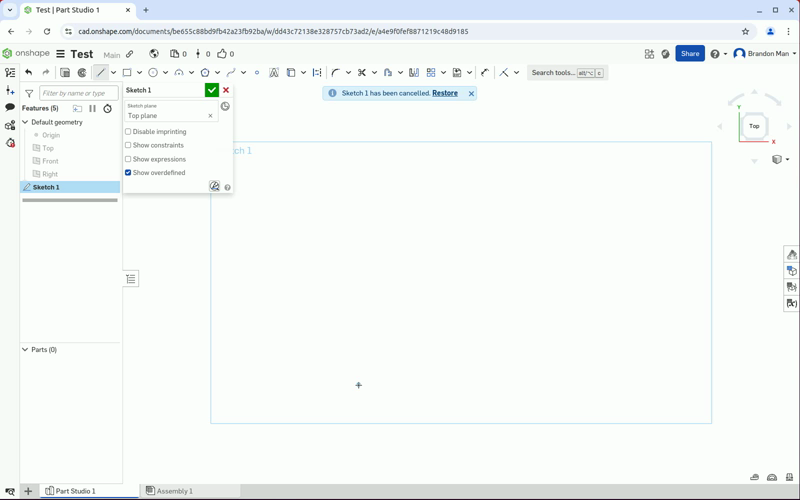
mouse_move(562, 384)
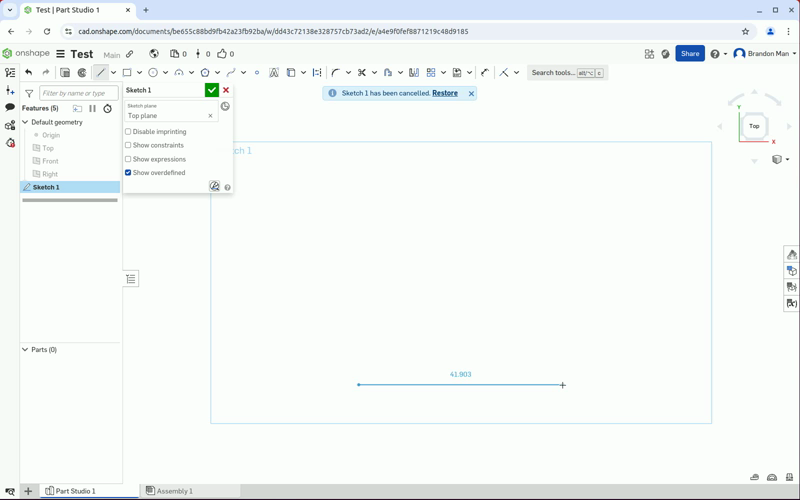
click(562, 384)
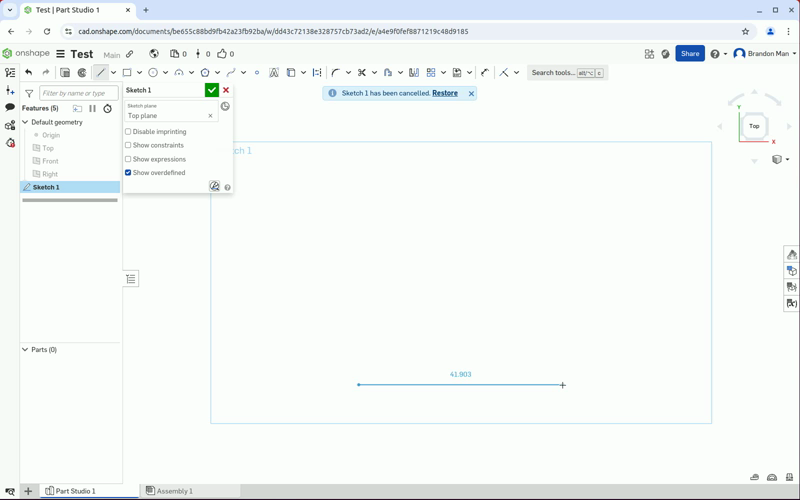
key_up(shift)
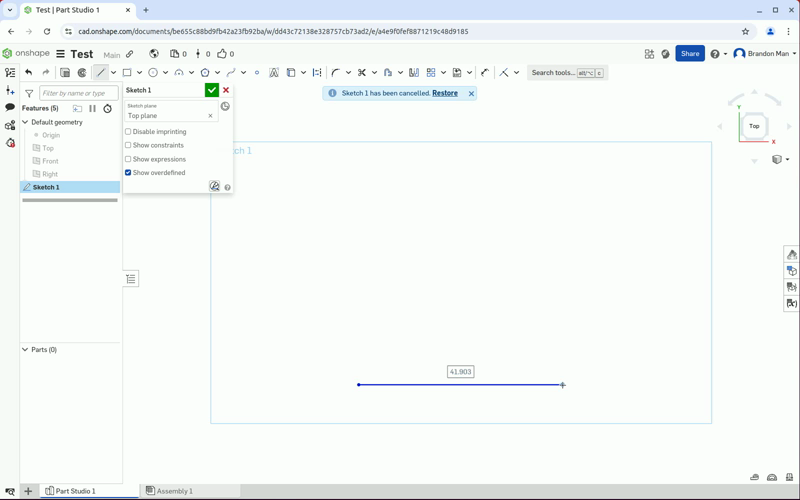
key_down(shift)
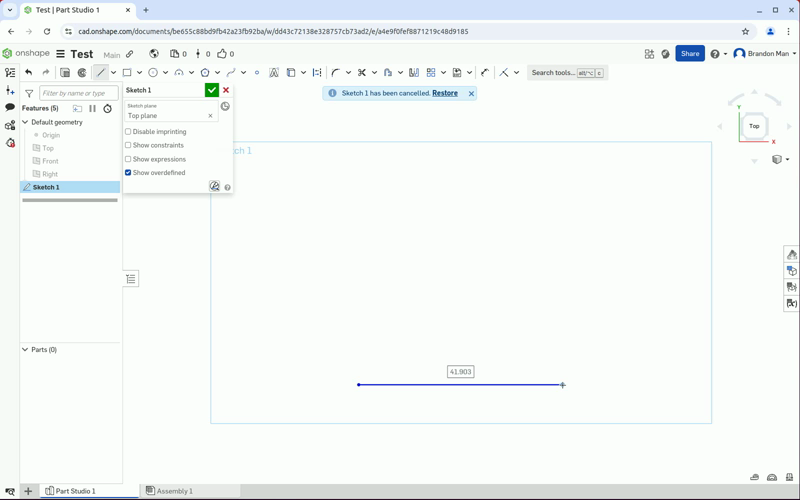
mouse_move(562, 180)
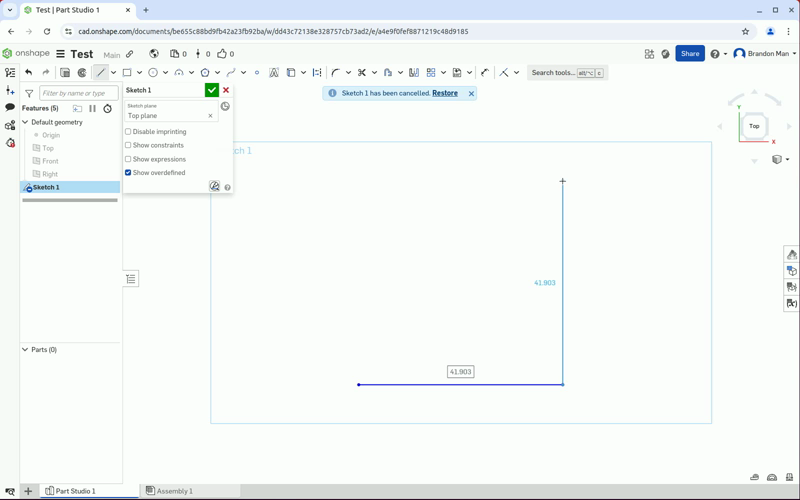
click(562, 180)
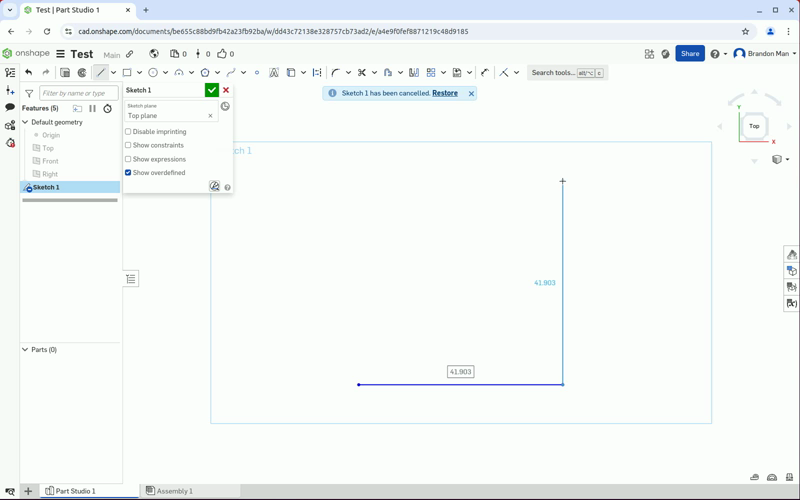
key_up(shift)
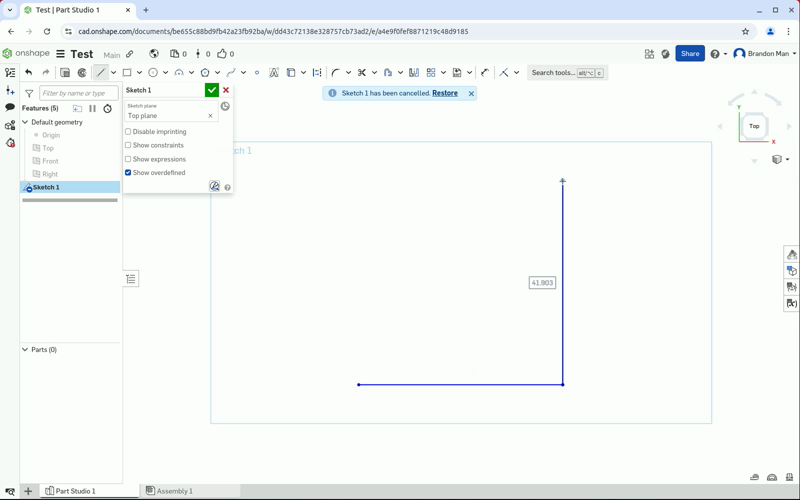
key_down(shift)
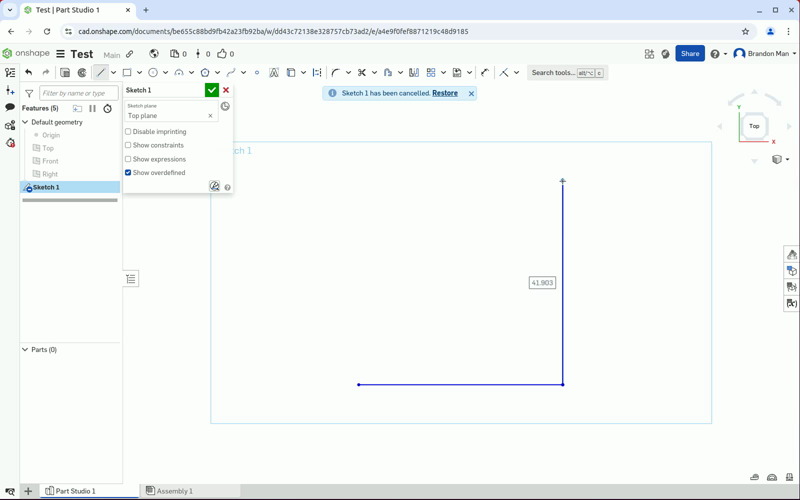
mouse_move(358, 180)
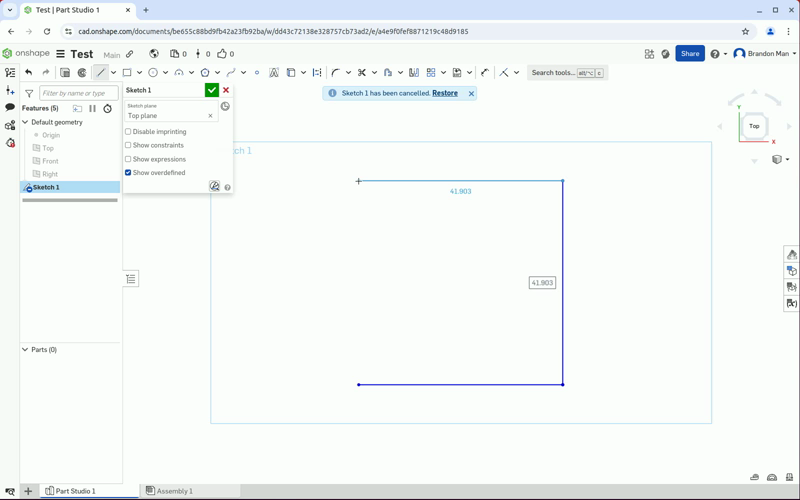
click(358, 180)
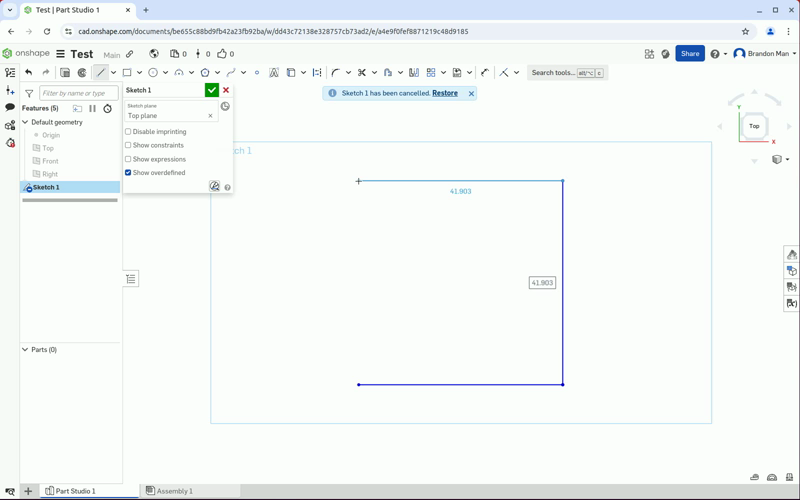
key_up(shift)
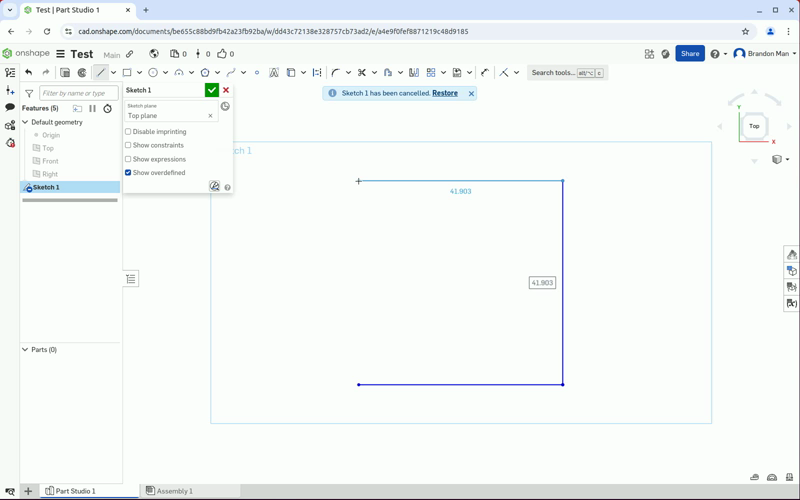
key_down(shift)
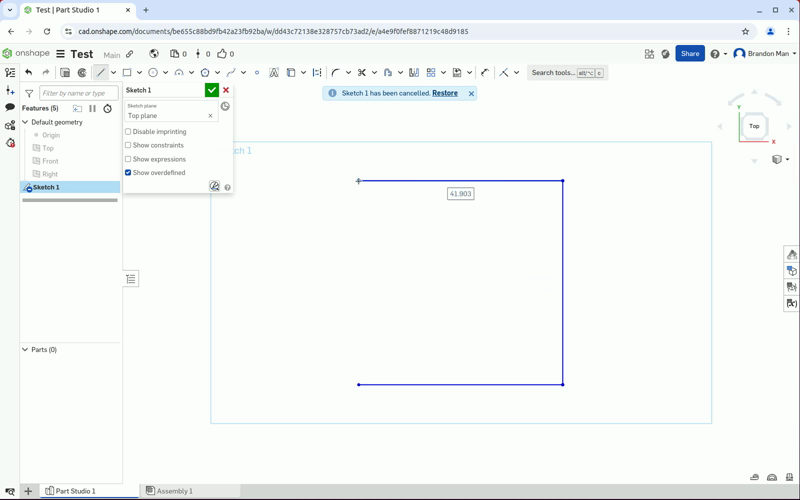
mouse_move(358, 384)
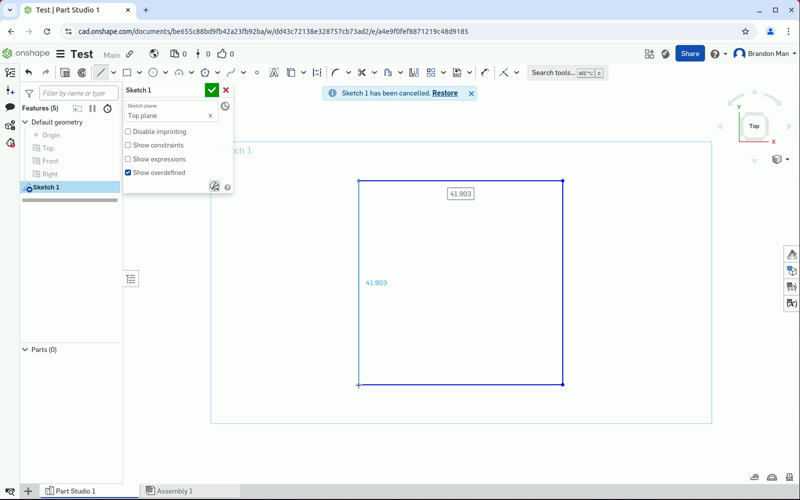
key_up(shift)
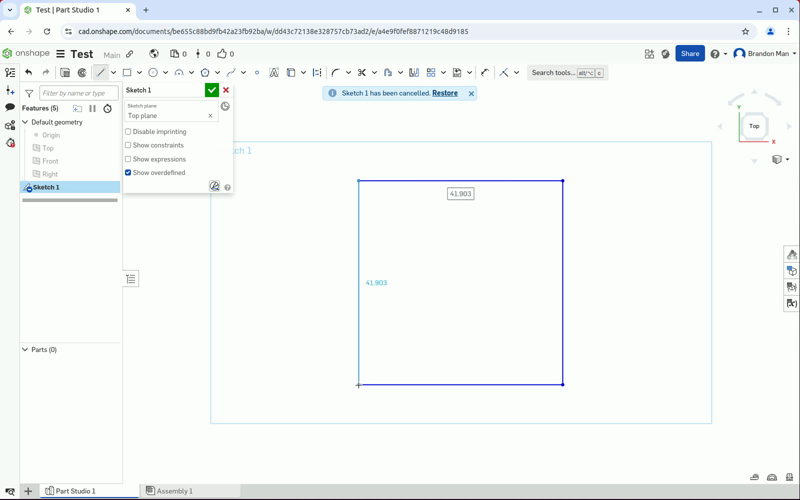
click(358, 384)
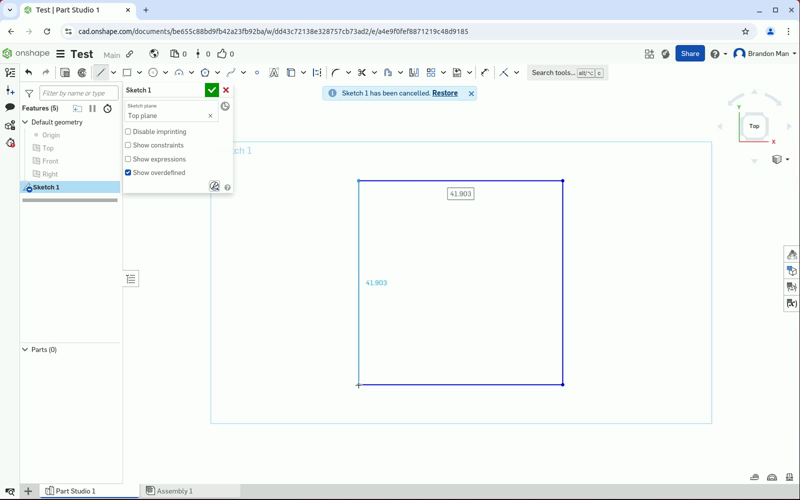
key(esc)
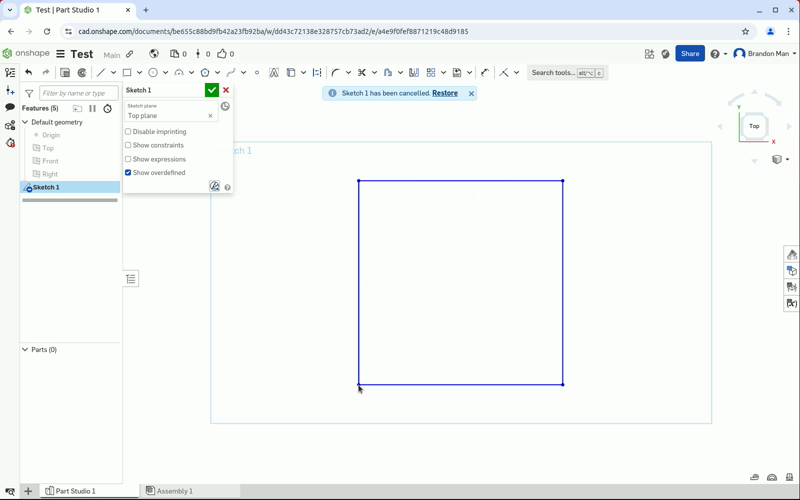
mouse_move(458, 297)
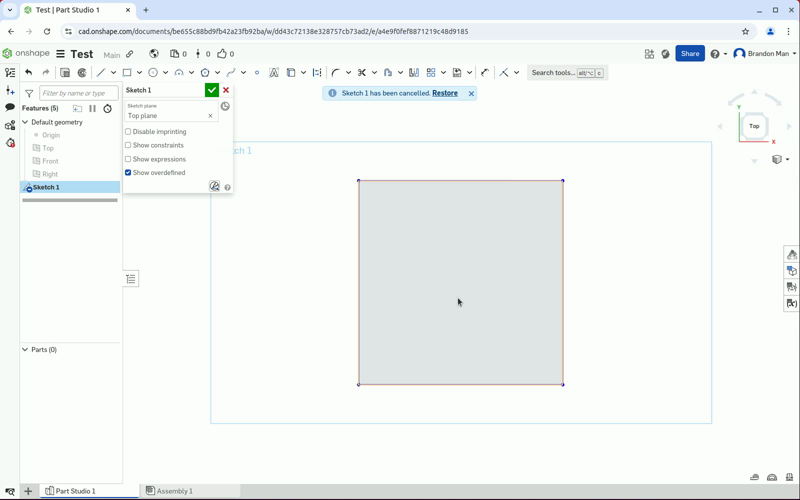
click(458, 297)
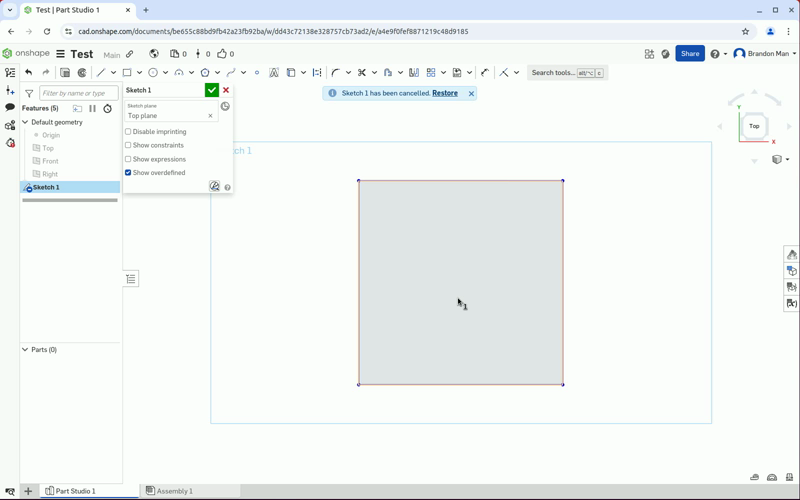
mouse_move(73, 352)
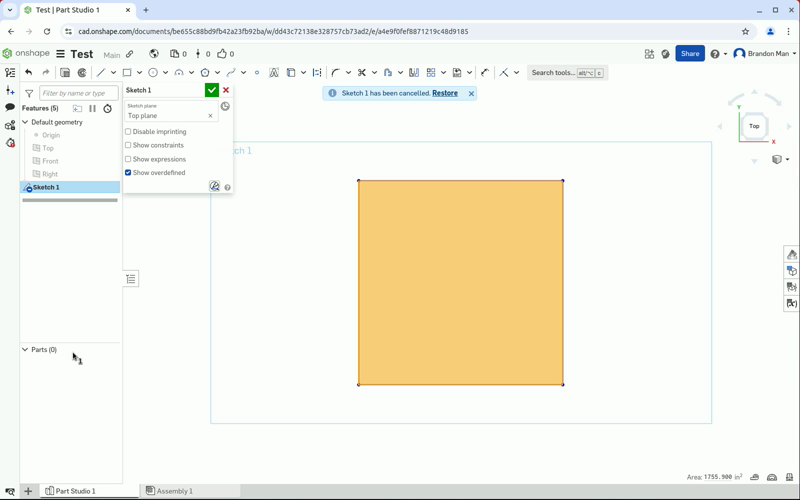
key(shift+y)
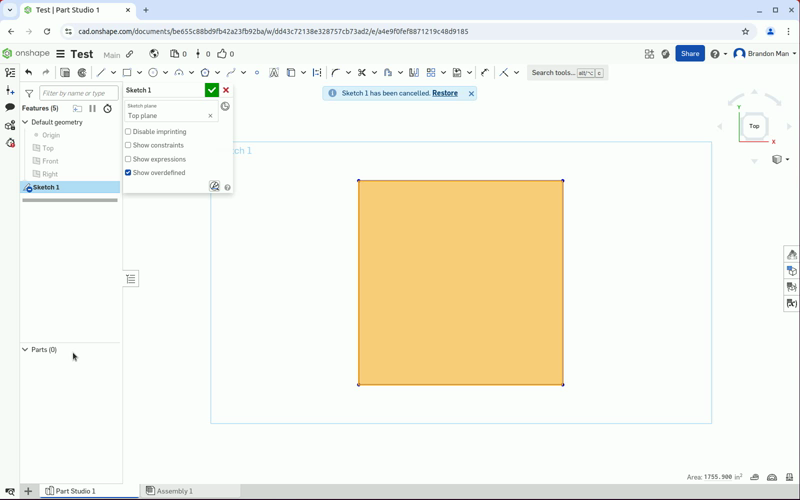
key(shift+e)
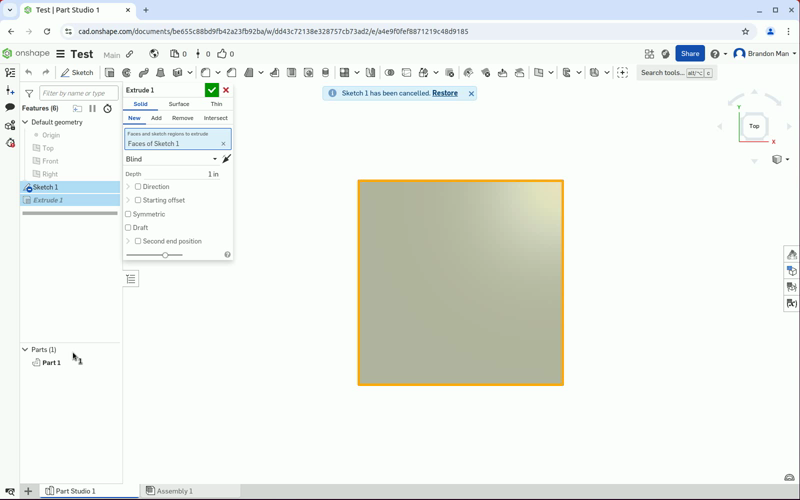
mouse_move(143, 106)
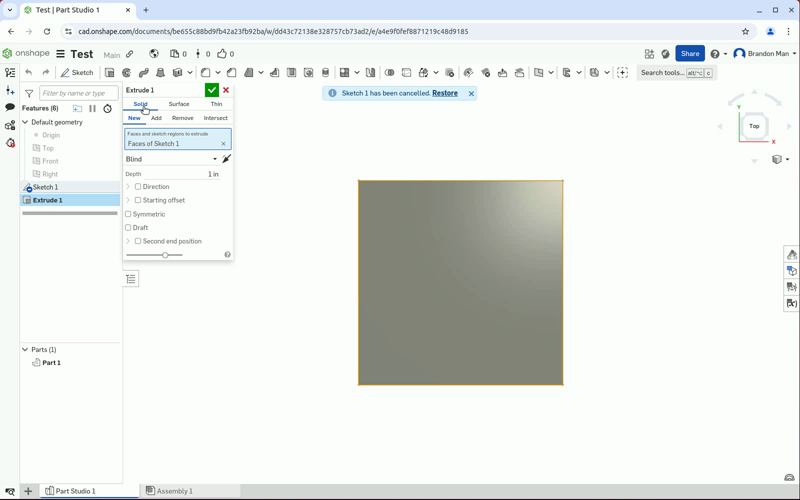
click(143, 106)
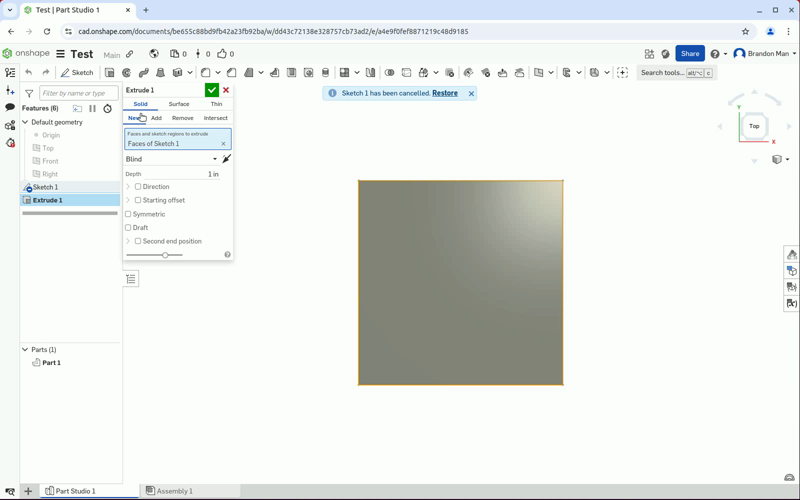
mouse_move(137, 120)
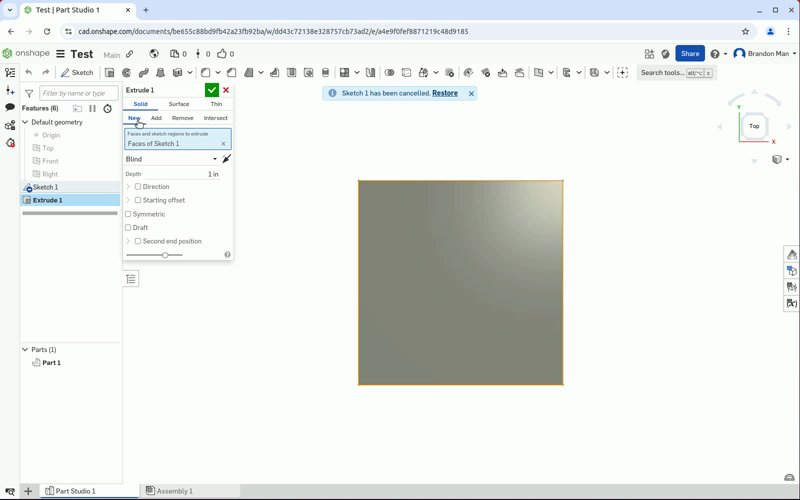
click(137, 120)
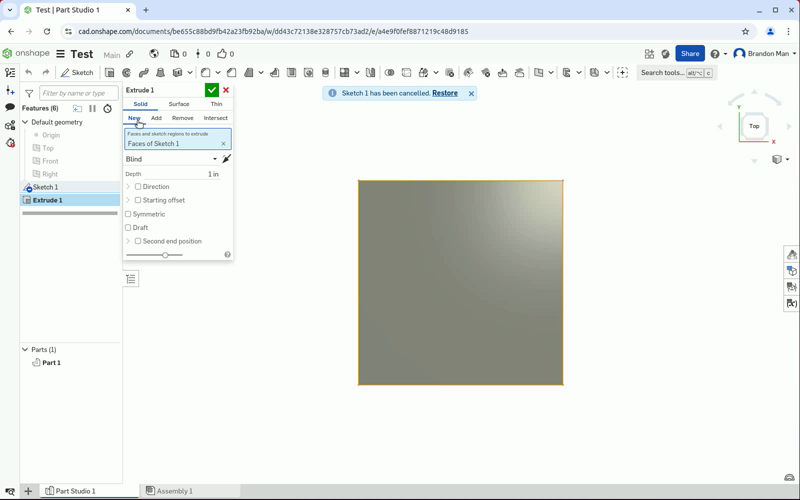
key(tab, 4)
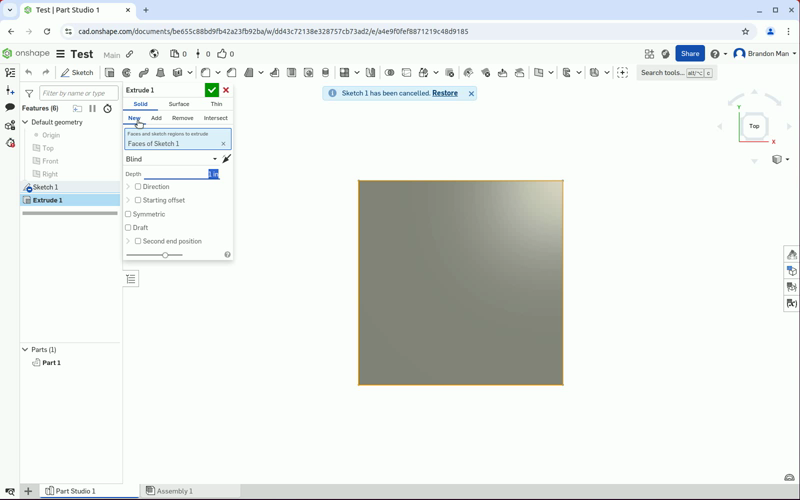
text(6.258)
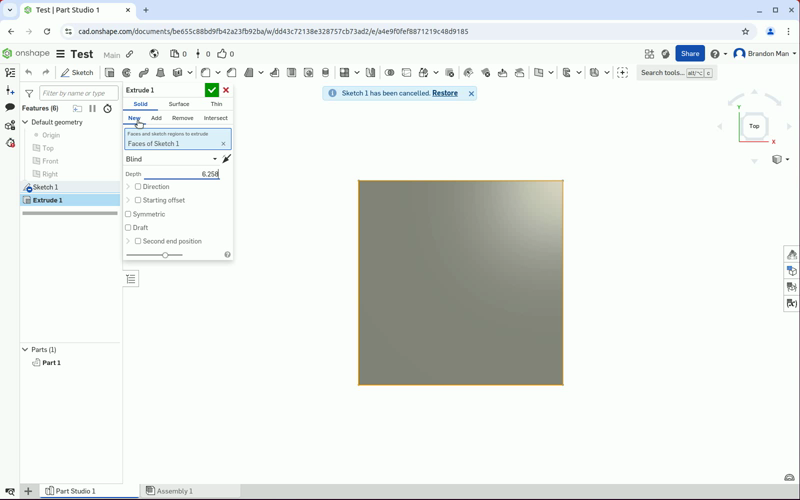
key(enter)
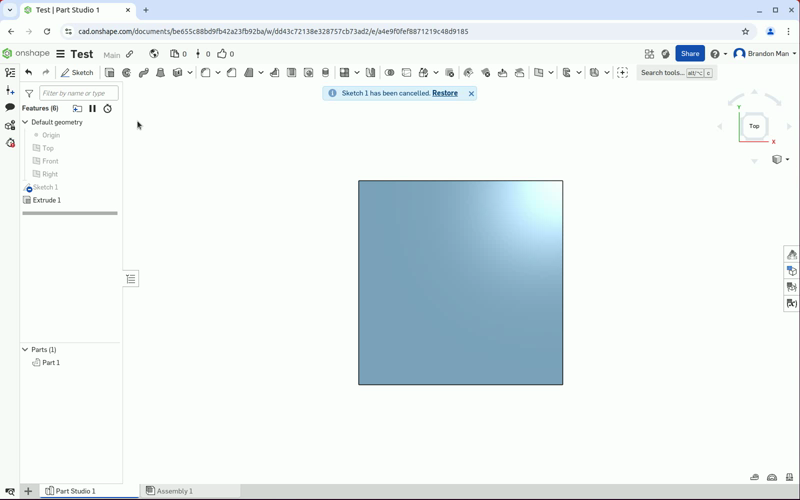
key(shift+h)
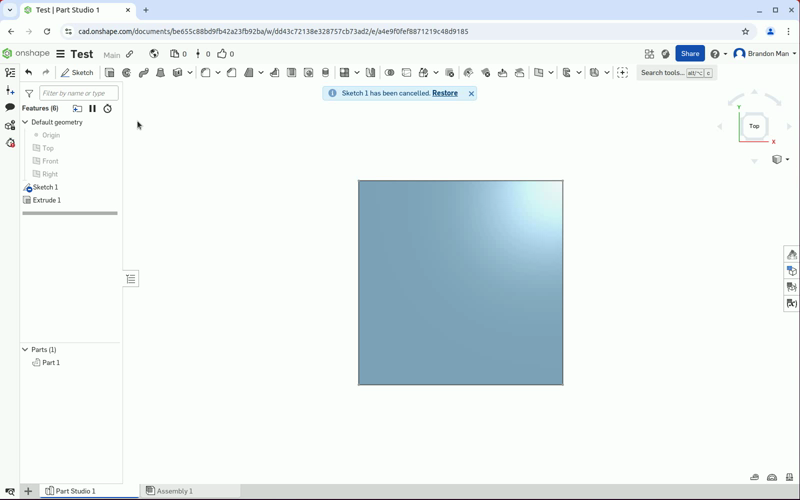
key(shift+h)
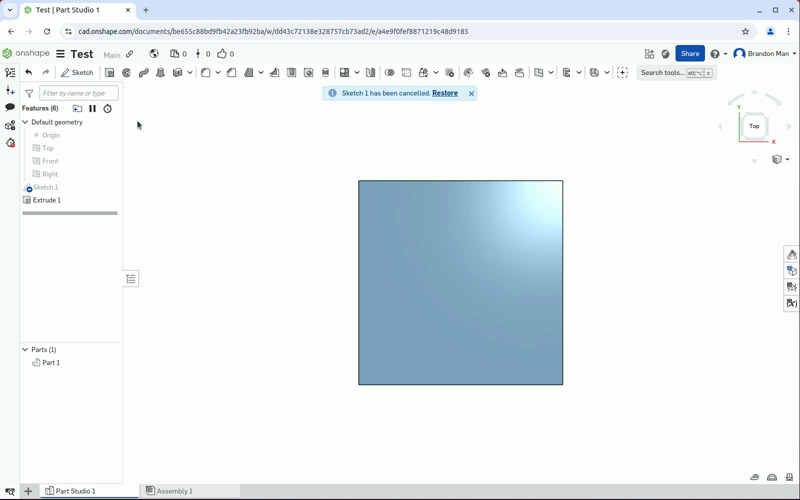
mouse_move(73, 189)
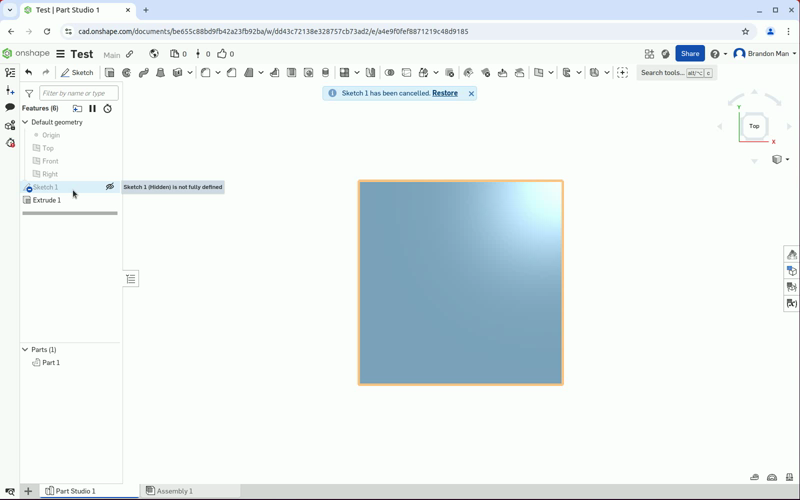
click(73, 189)
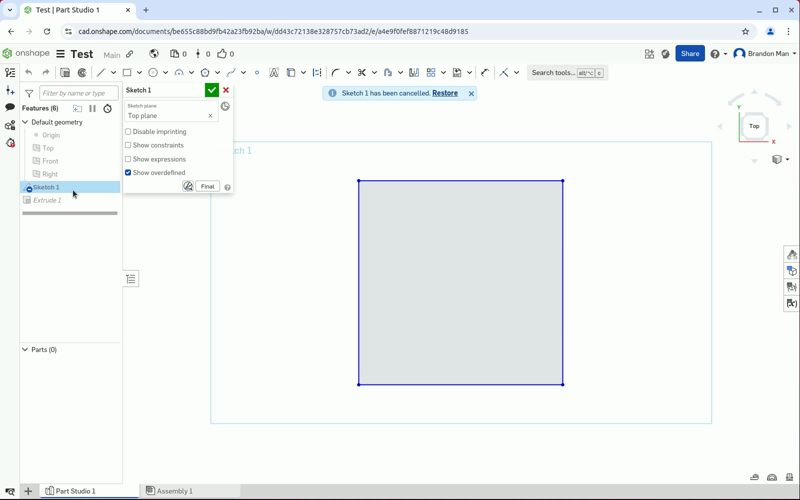
mouse_move(229, 92)
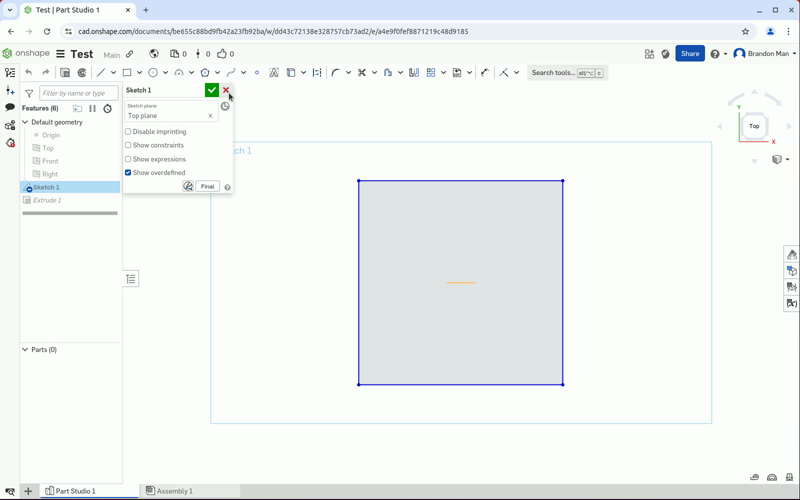
click(229, 92)
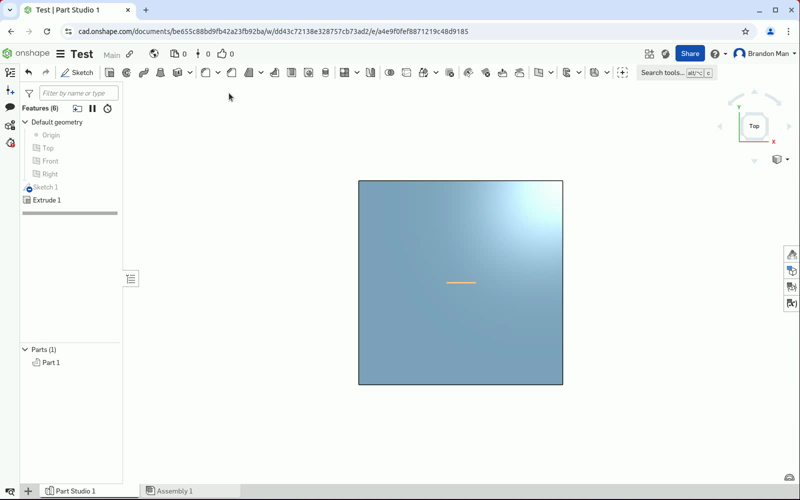
mouse_move(541, 75)
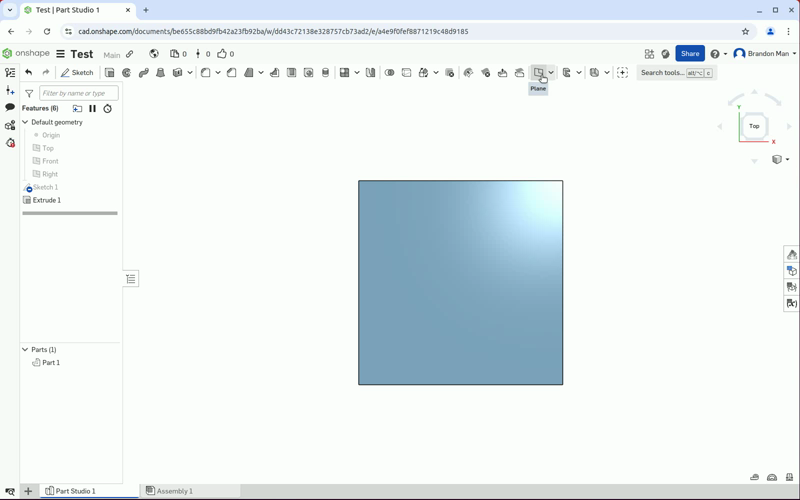
click(541, 75)
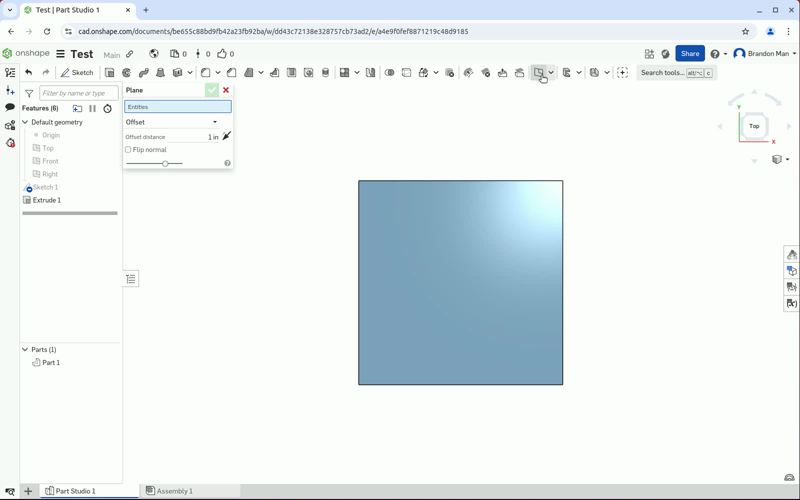
mouse_move(73, 150)
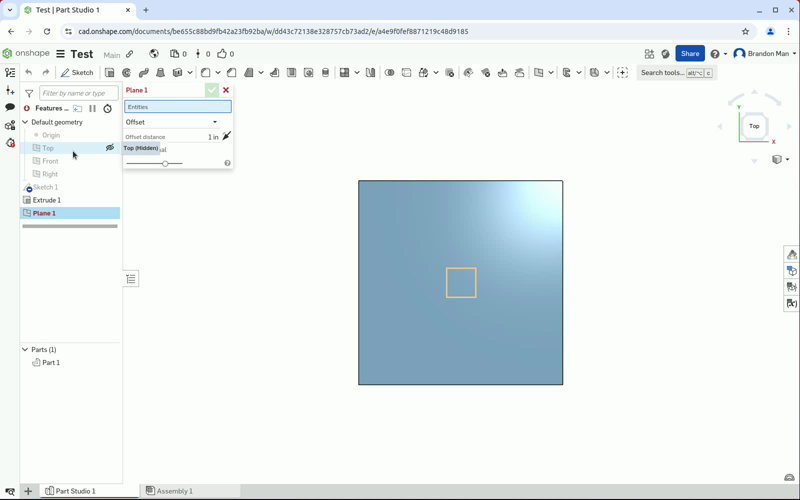
click(73, 150)
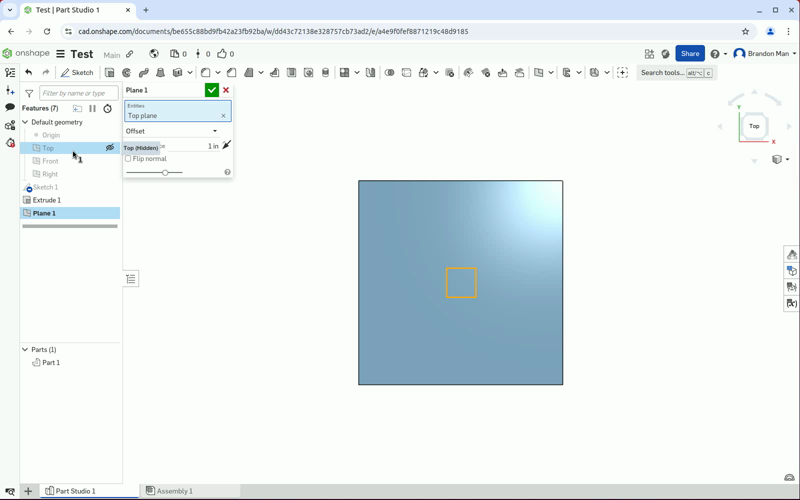
key(tab, 2)
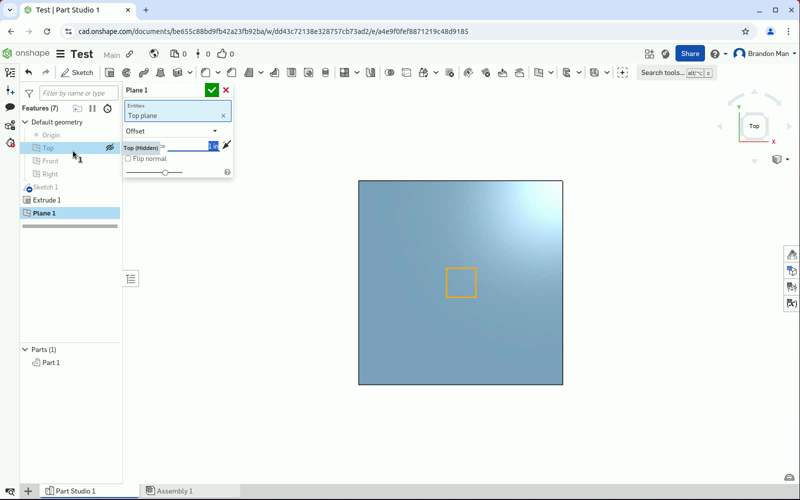
text(6.255)
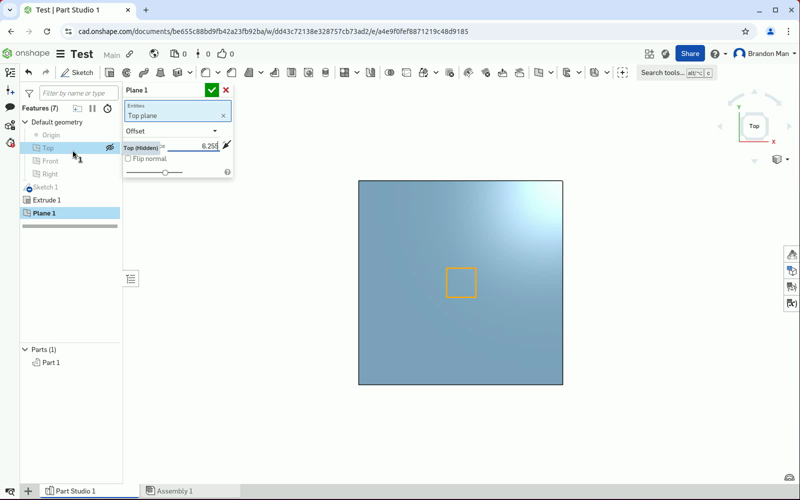
key(enter, 2)
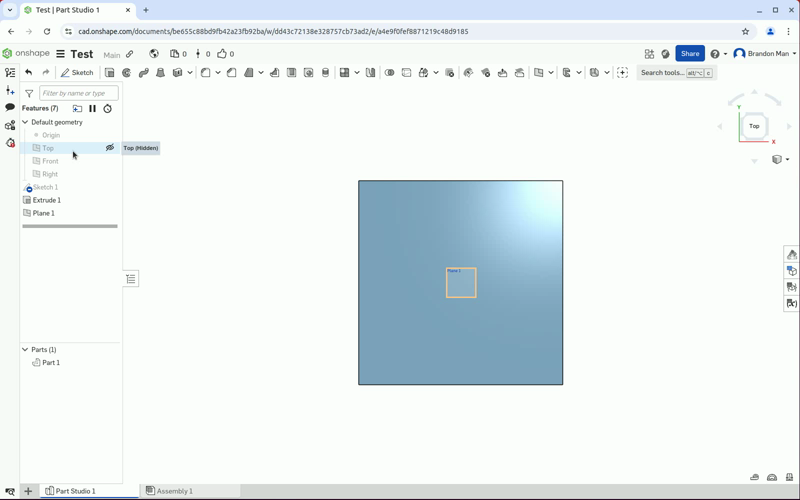
key(shift+s)
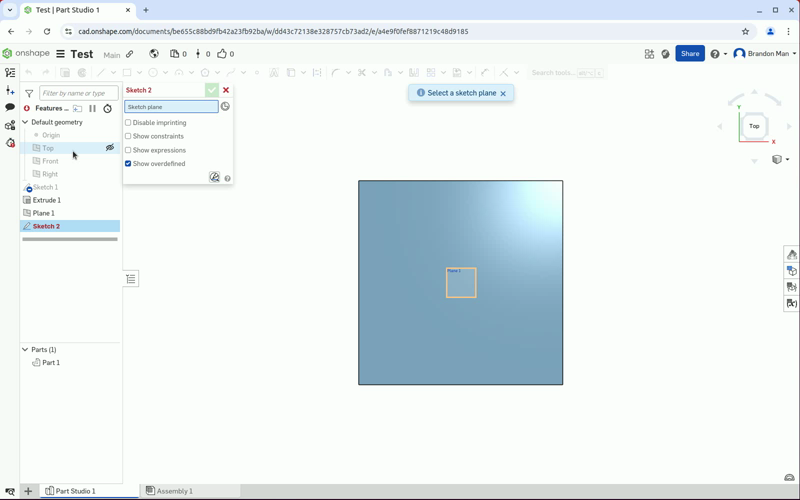
mouse_move(73, 215)
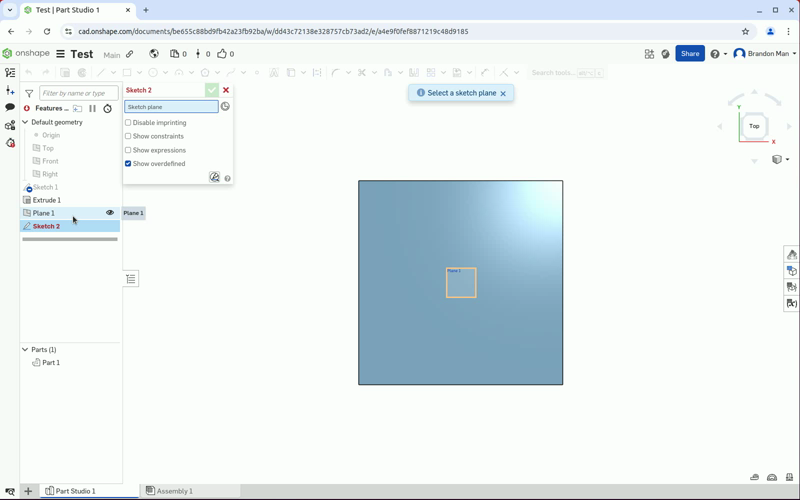
click(73, 215)
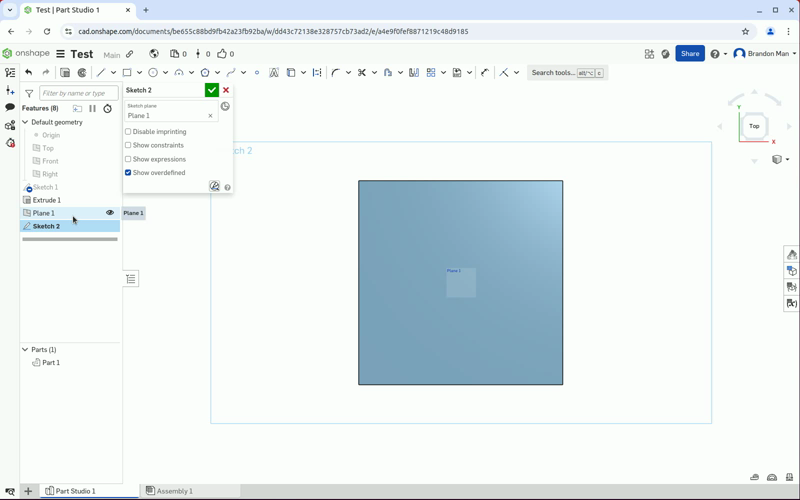
mouse_move(73, 352)
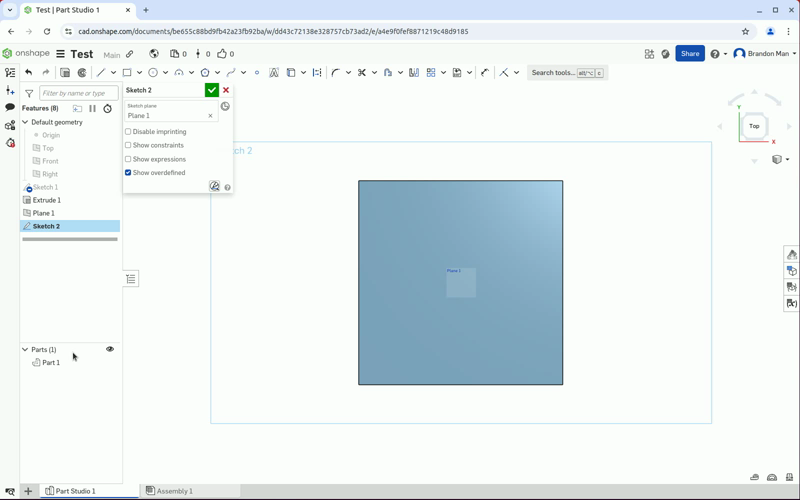
key(y)
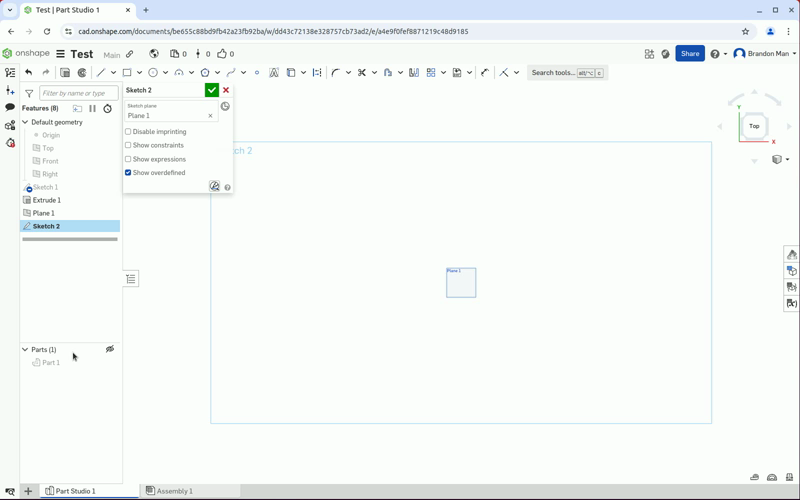
key(l)
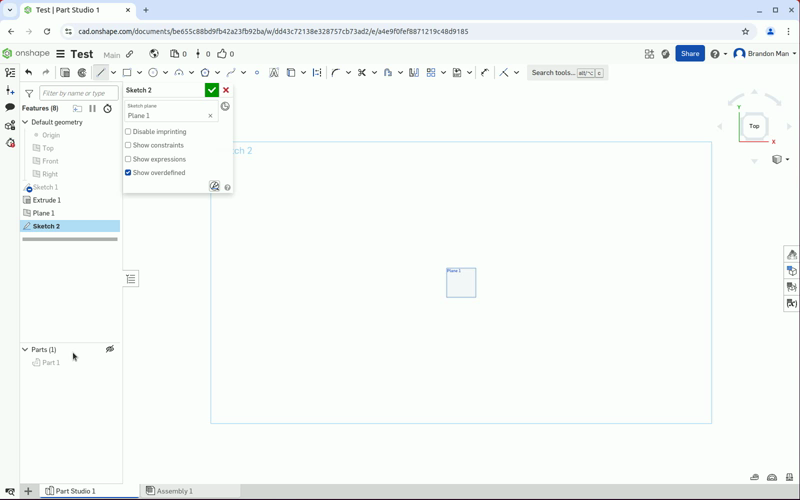
key_down(shift)
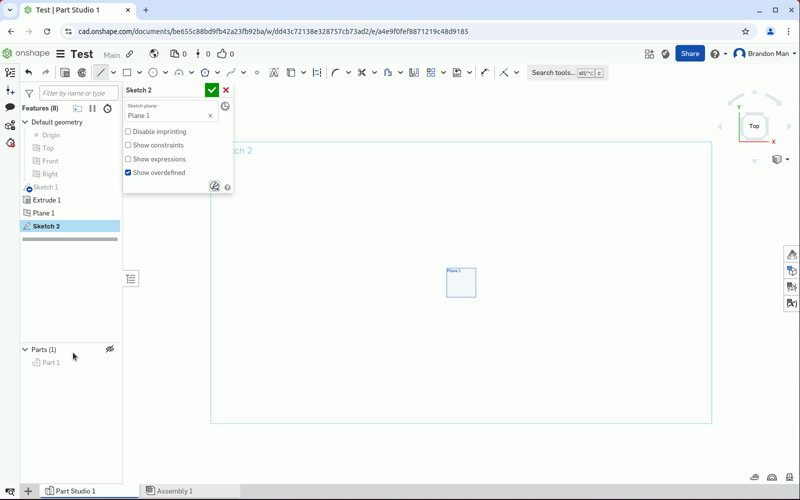
mouse_move(409, 334)
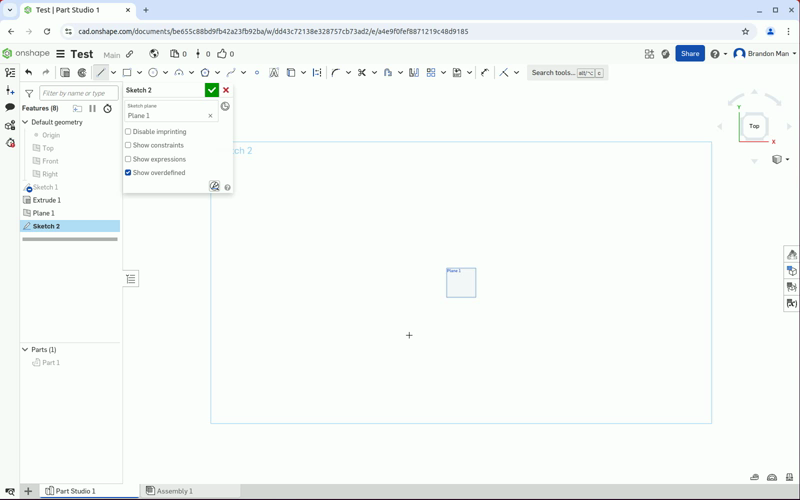
click(409, 334)
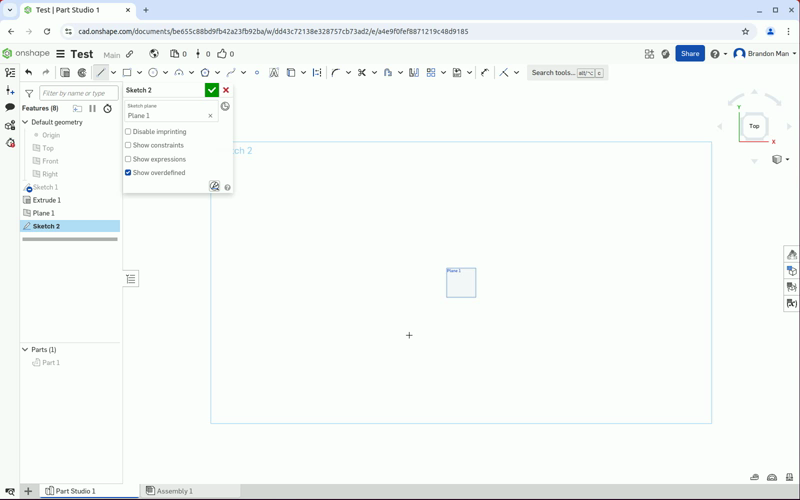
key_up(shift)
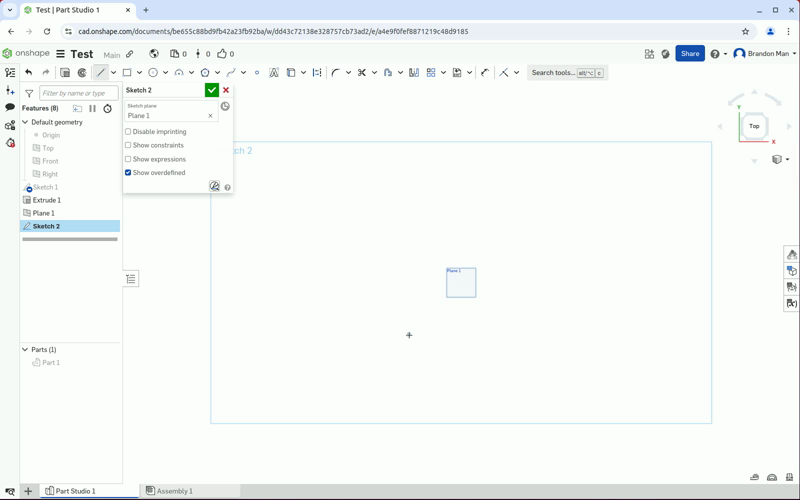
key_down(shift)
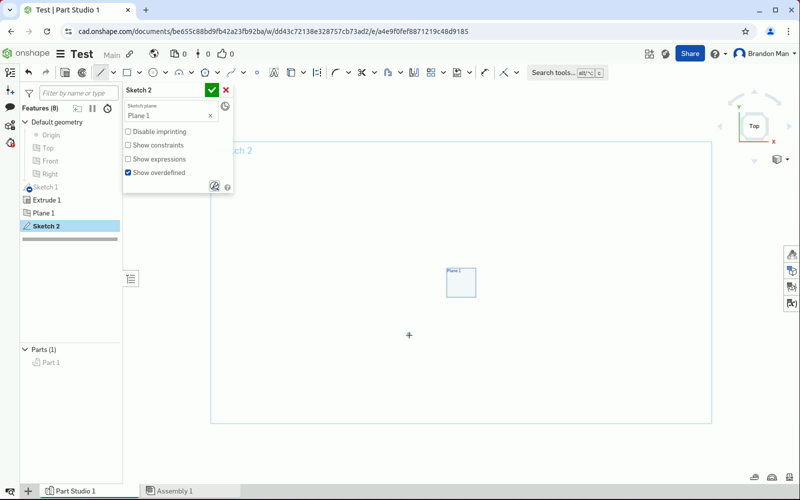
mouse_move(511, 334)
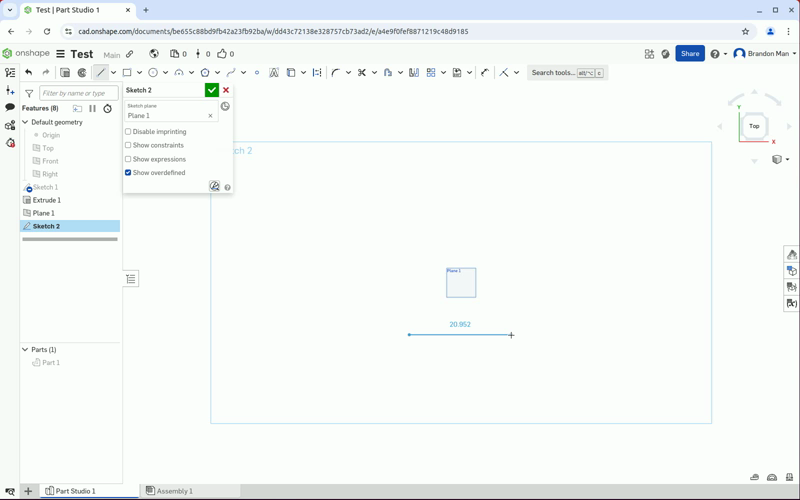
click(511, 334)
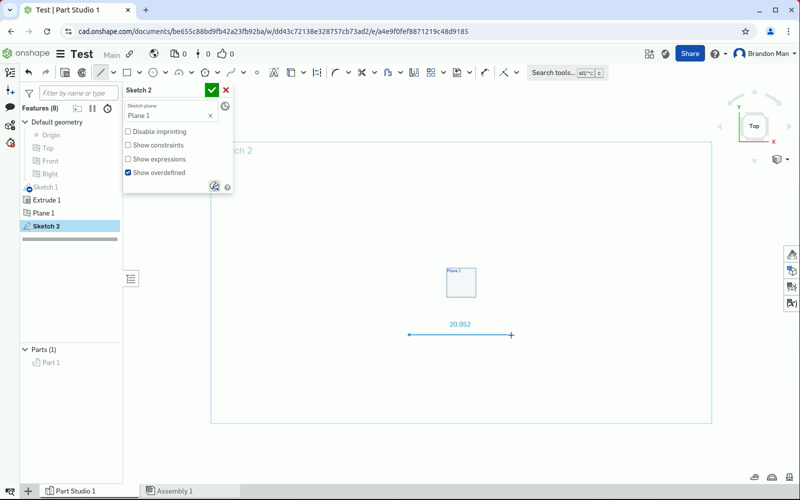
key_up(shift)
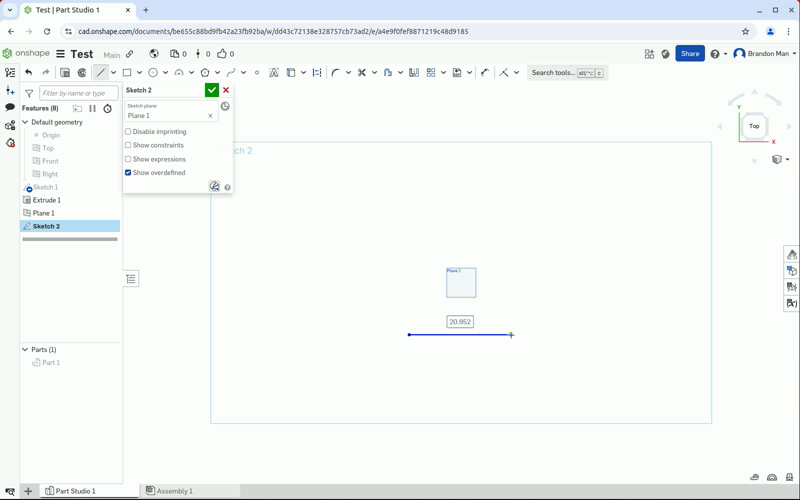
key_down(shift)
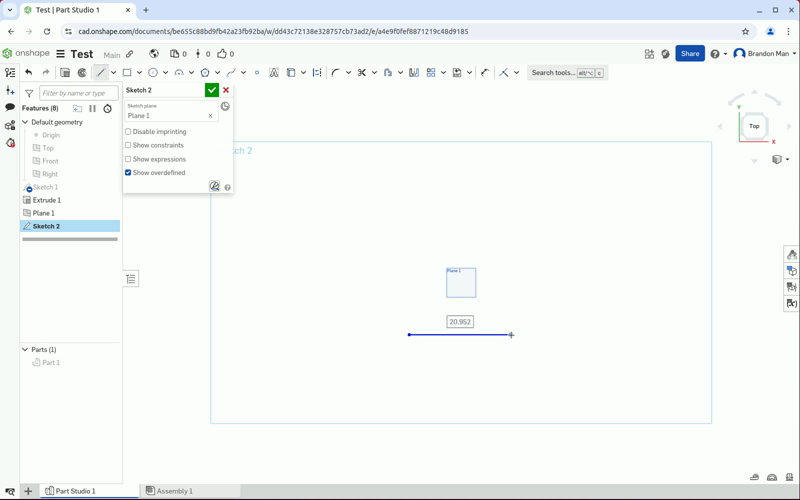
mouse_move(511, 232)
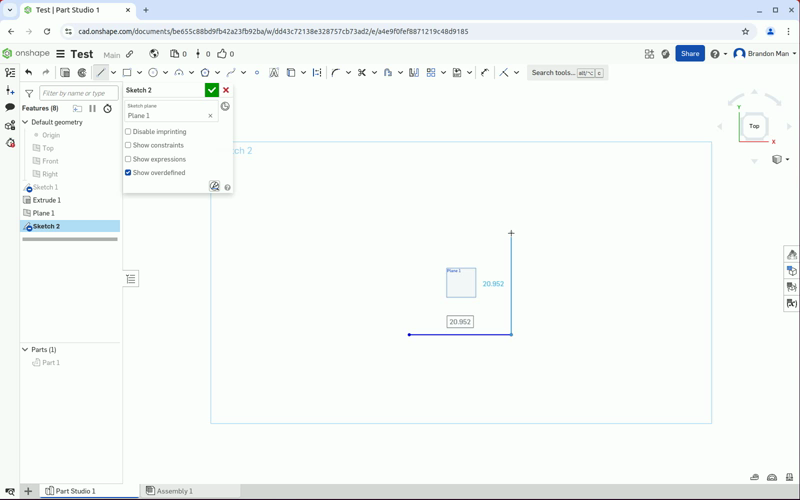
click(511, 232)
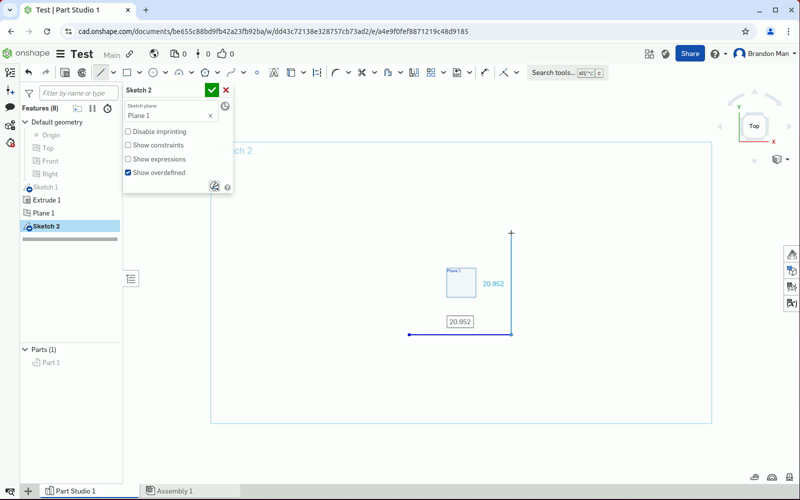
key_up(shift)
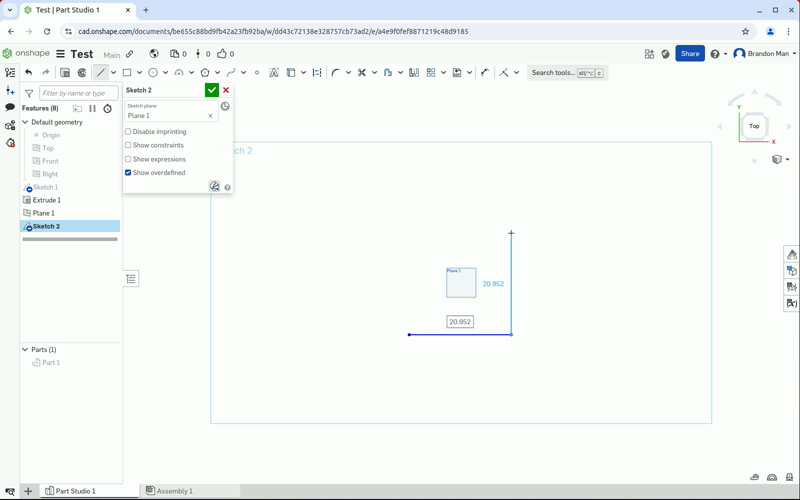
key_down(shift)
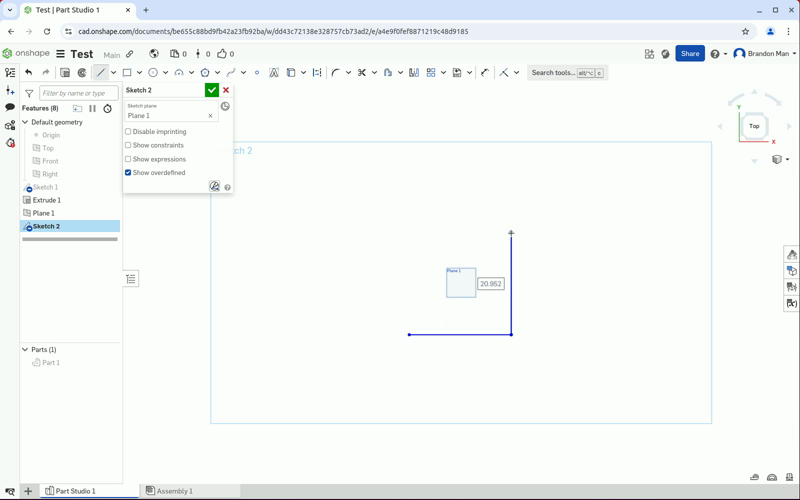
mouse_move(409, 232)
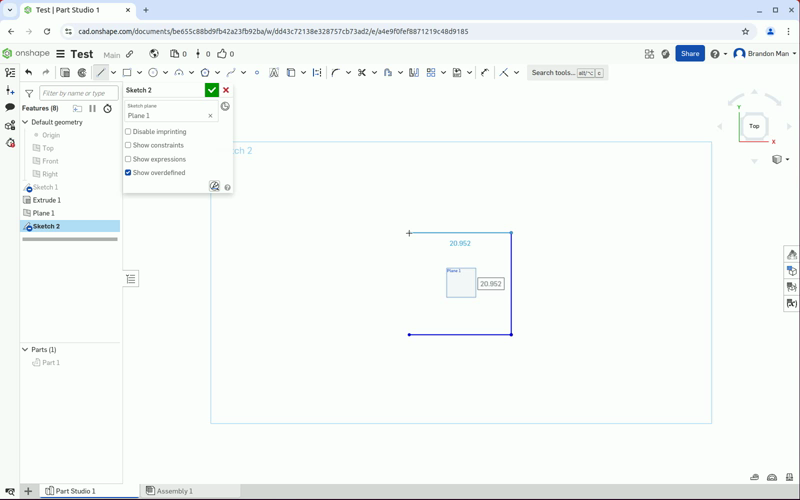
click(409, 232)
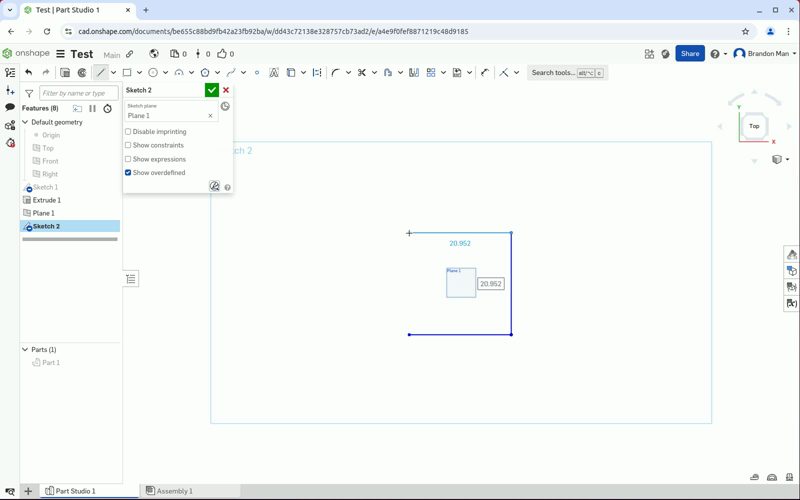
key_up(shift)
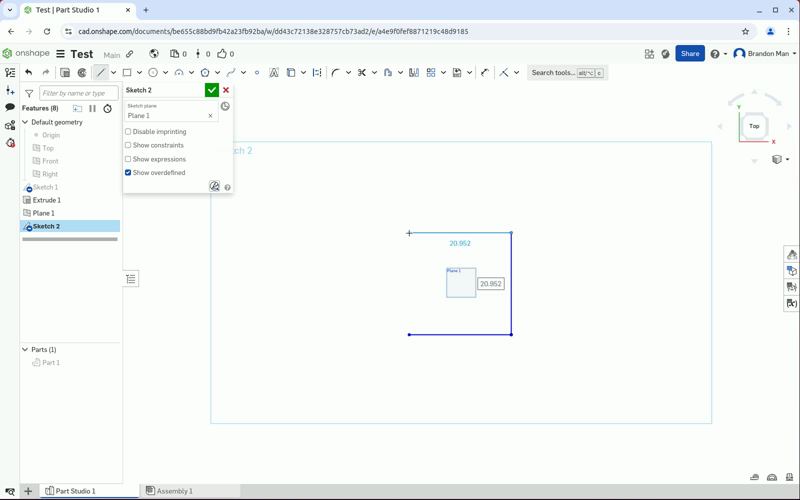
key_down(shift)
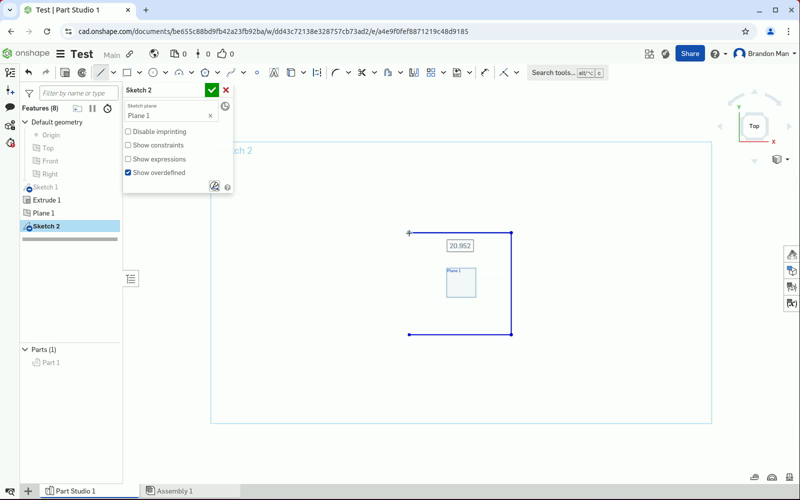
mouse_move(409, 334)
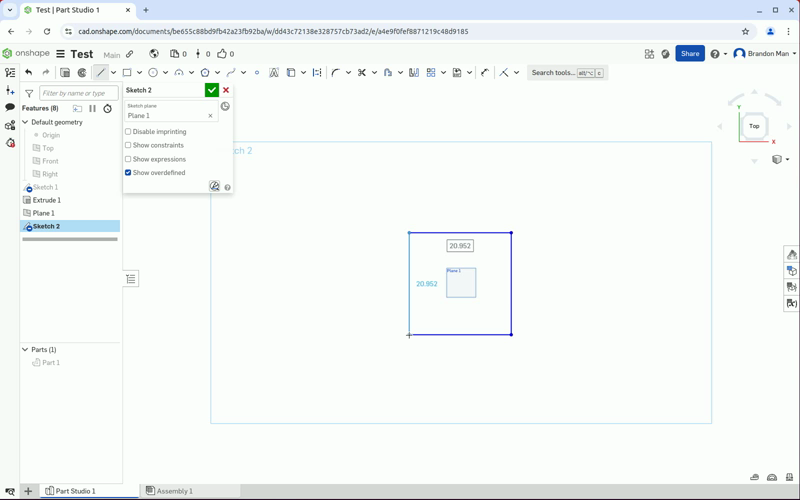
key_up(shift)
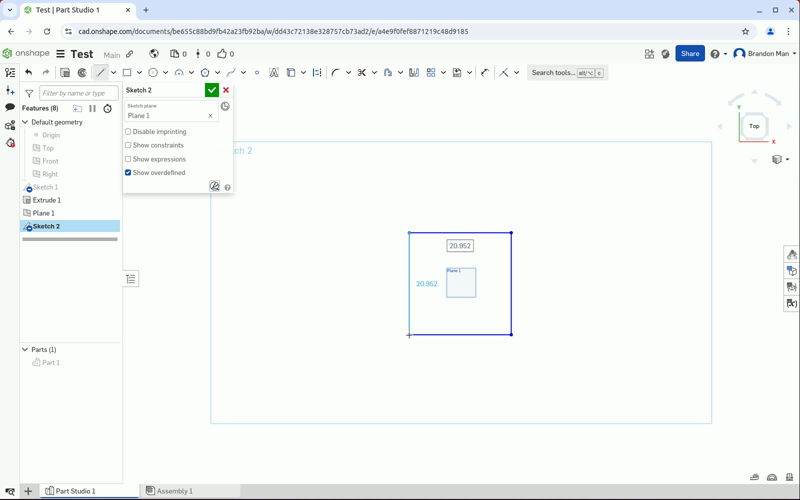
click(409, 334)
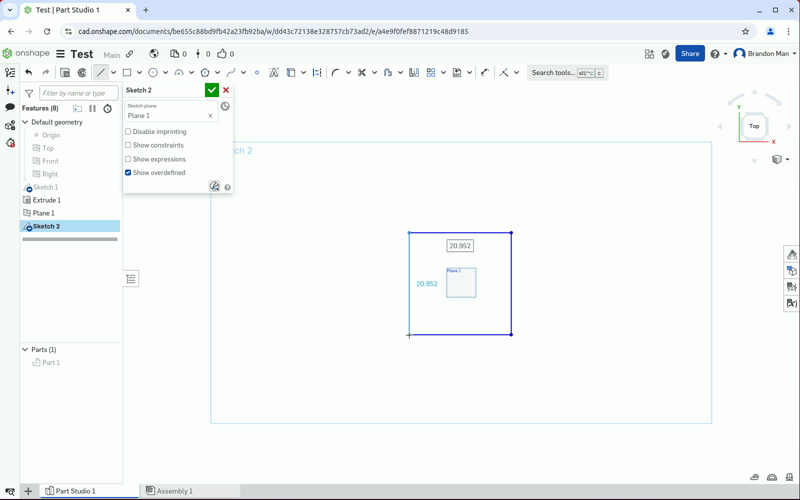
key(esc)
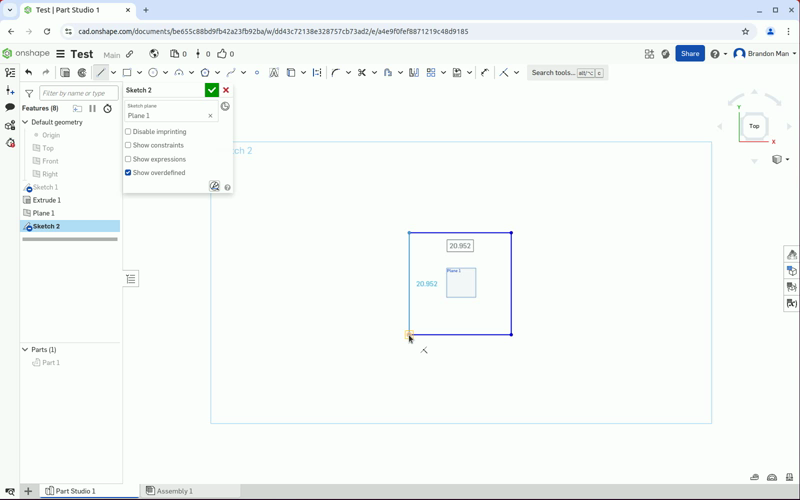
mouse_move(451, 325)
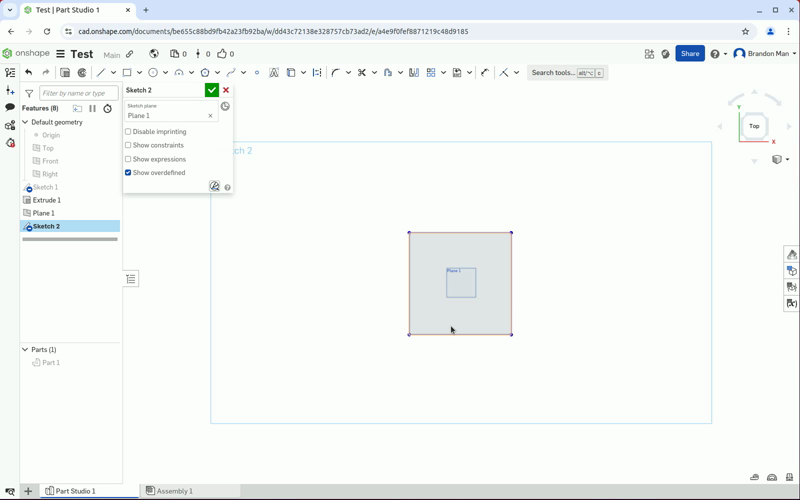
click(451, 325)
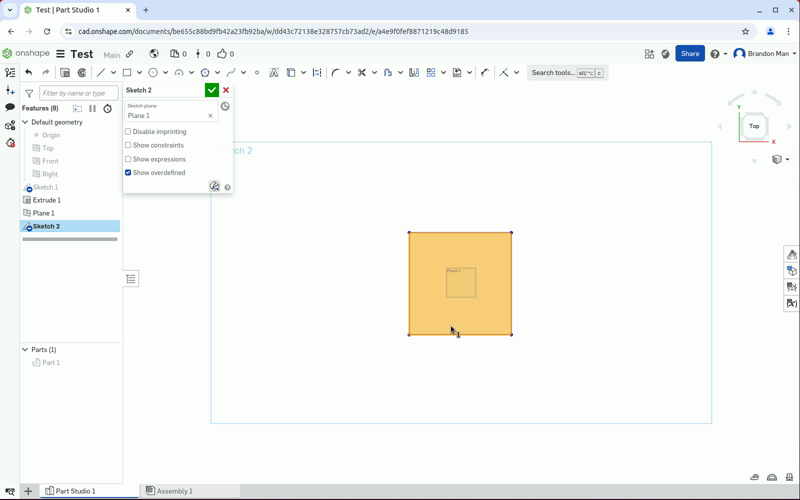
mouse_move(73, 352)
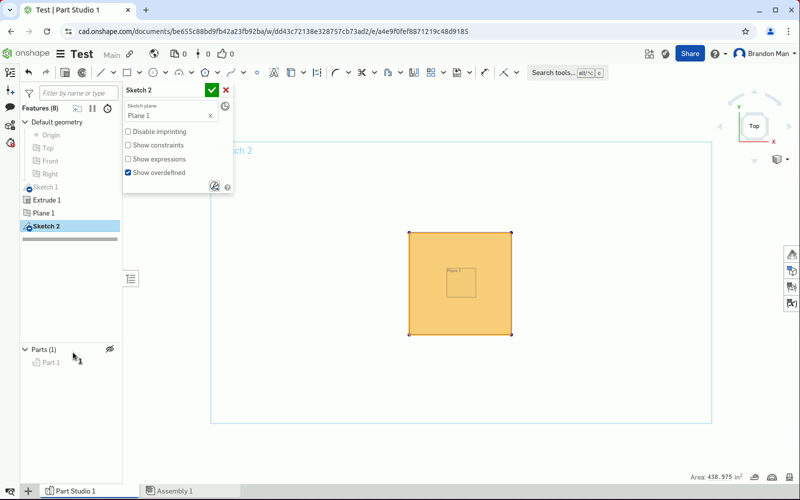
key(shift+y)
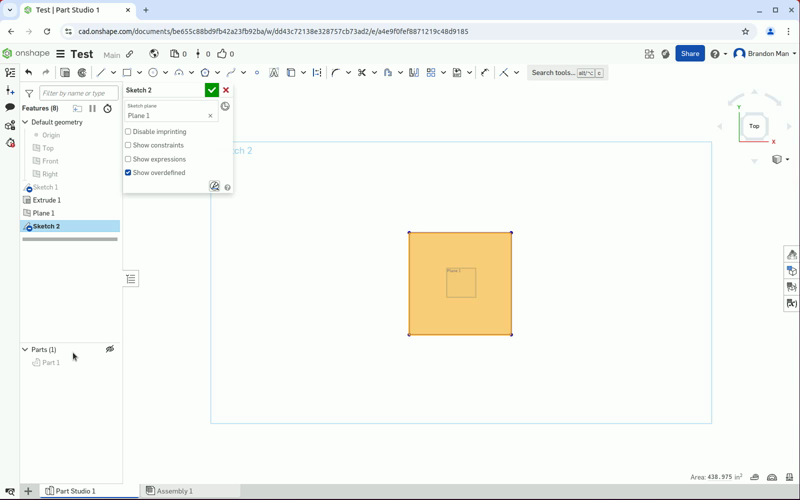
key(shift+e)
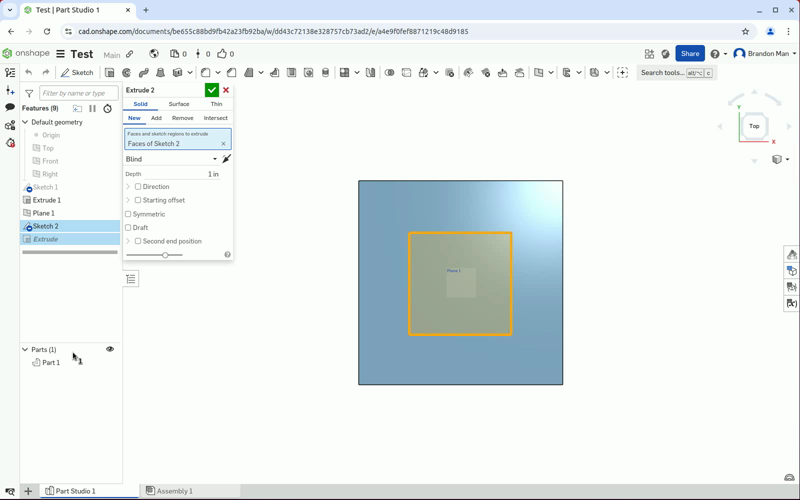
mouse_move(143, 106)
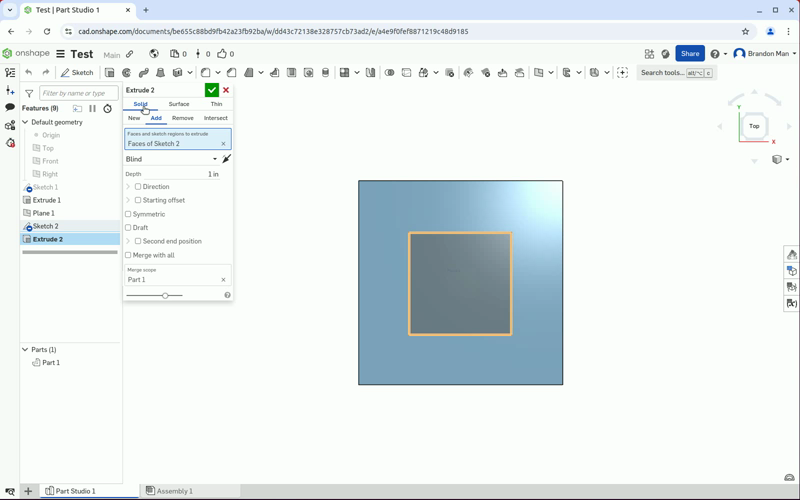
click(143, 106)
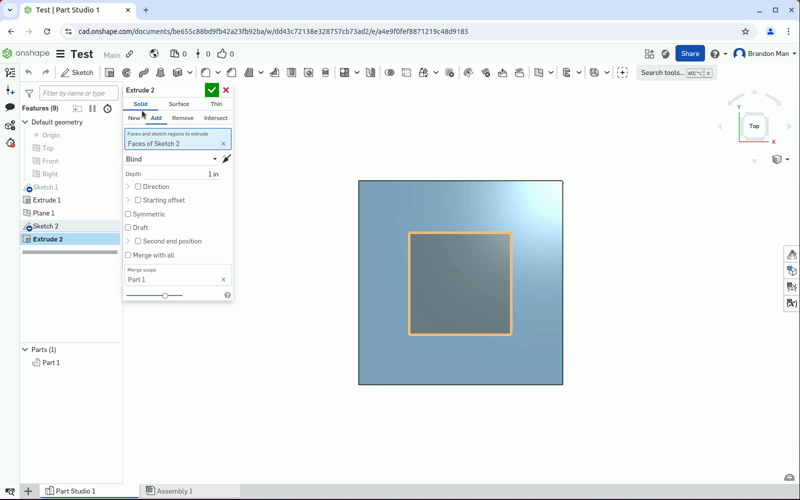
mouse_move(137, 120)
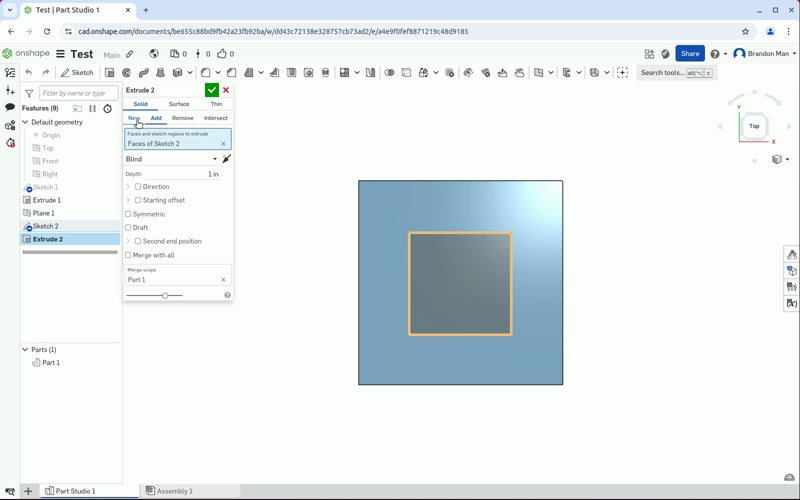
click(137, 120)
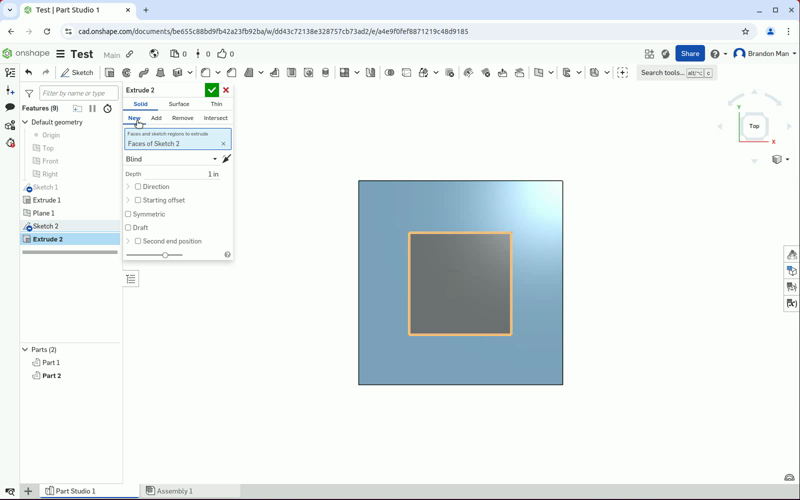
key(tab, 4)
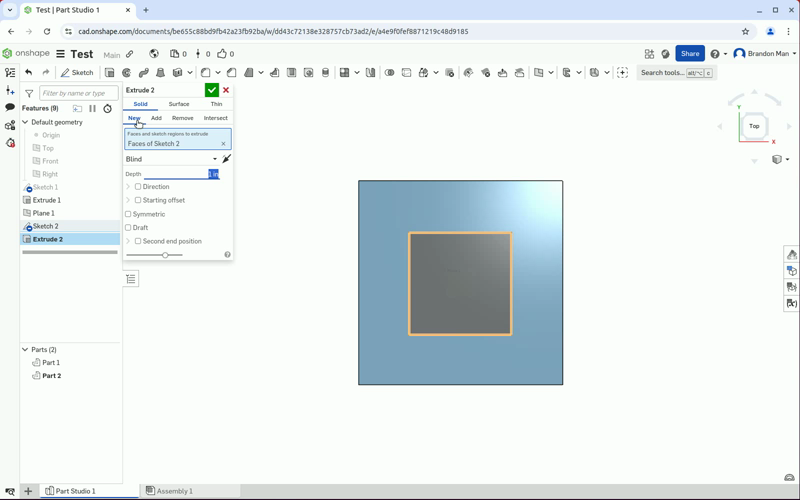
text(16.85)
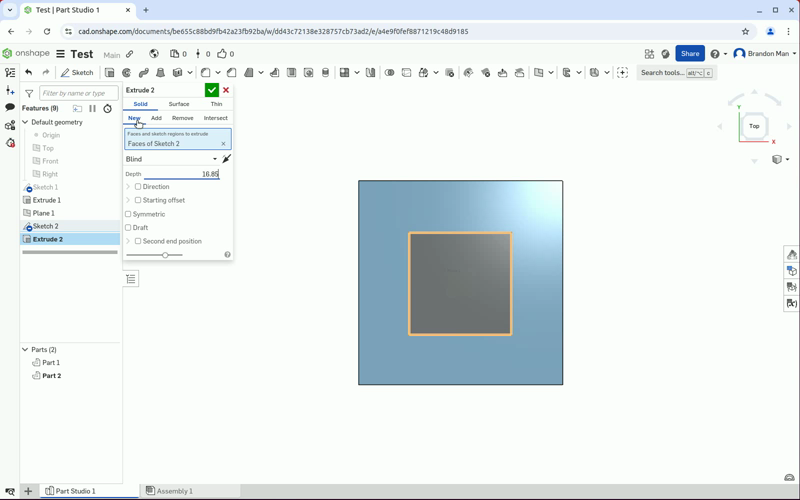
key(enter)
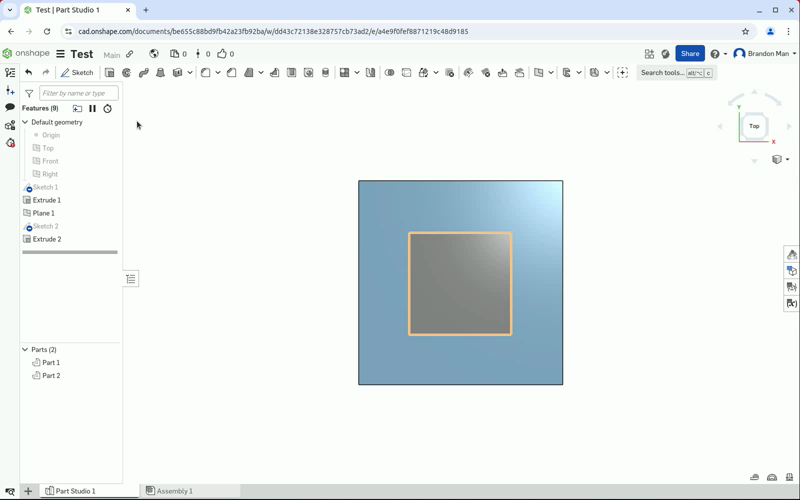
key(shift+h)
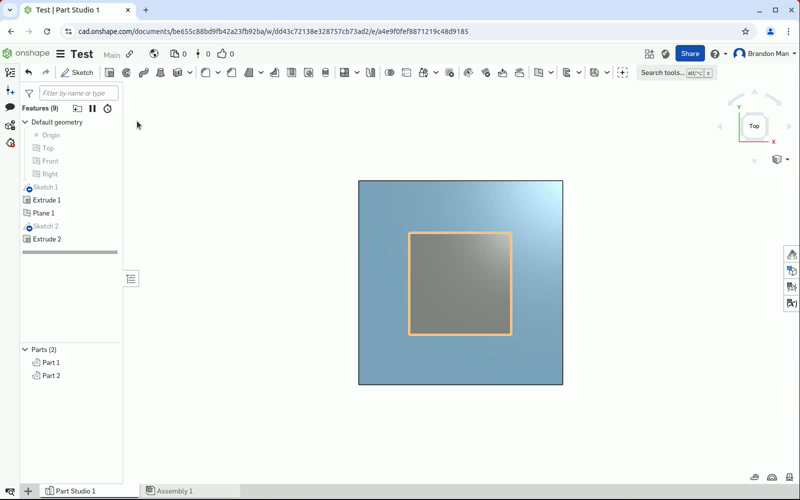
key(shift+h)
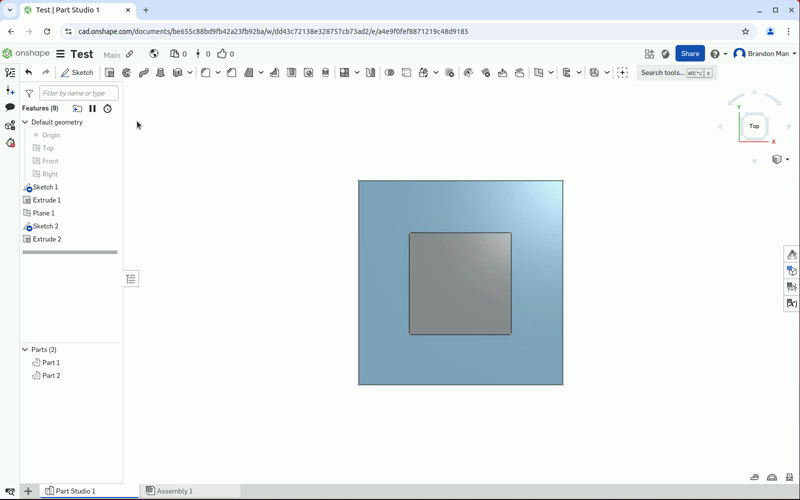
key(shift+7)
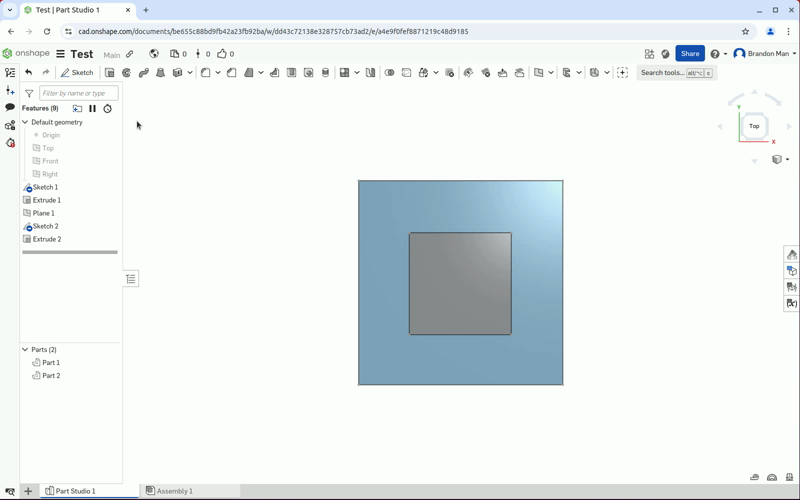
key(up, 3)
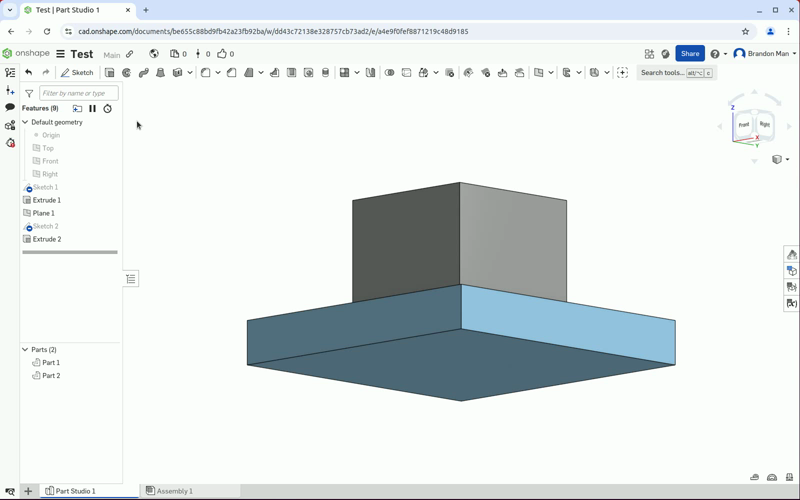
key(left, 3)
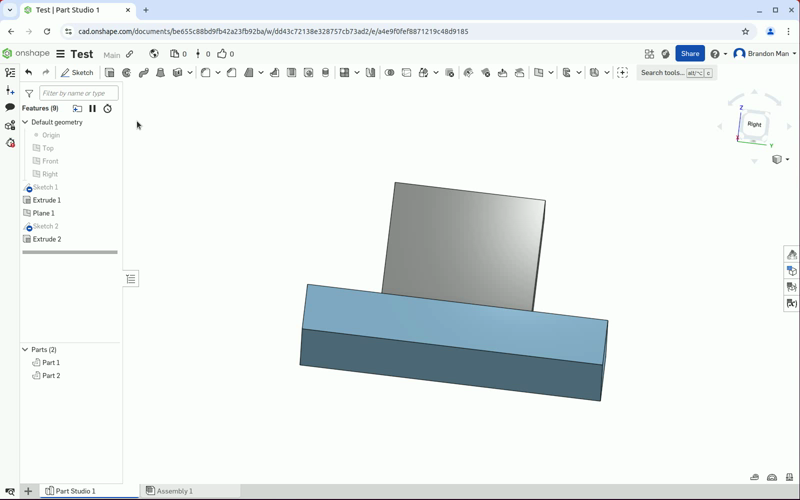
key(right, 3)
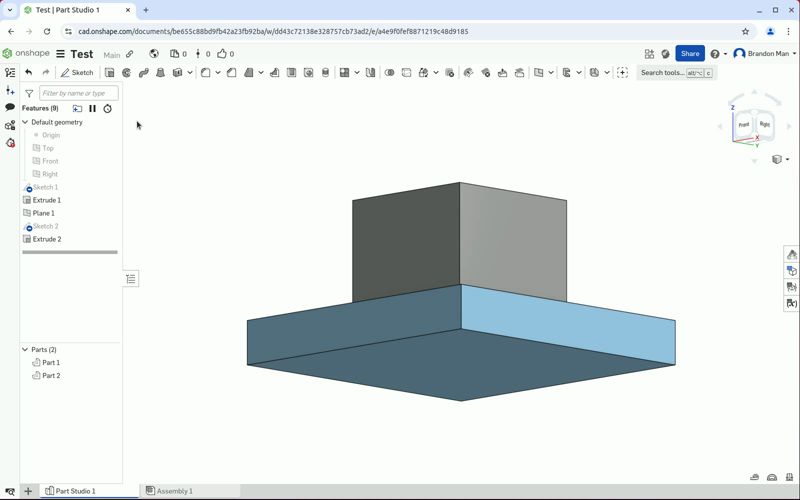
key(down, 3)
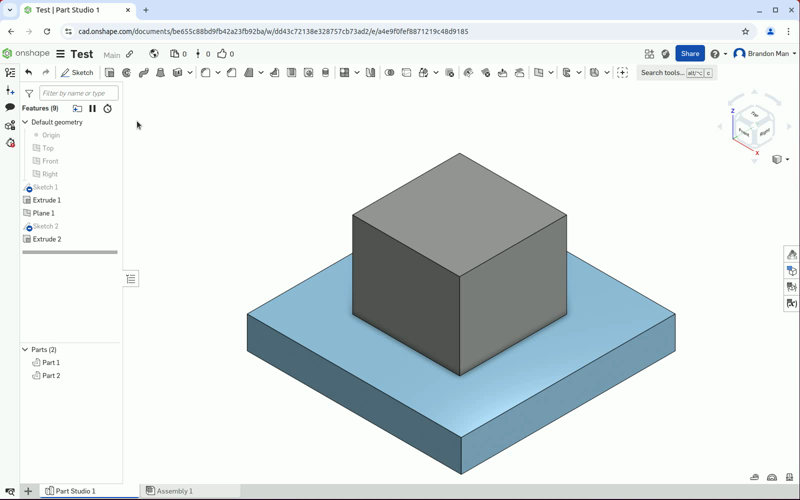
mouse_move(73, 189)
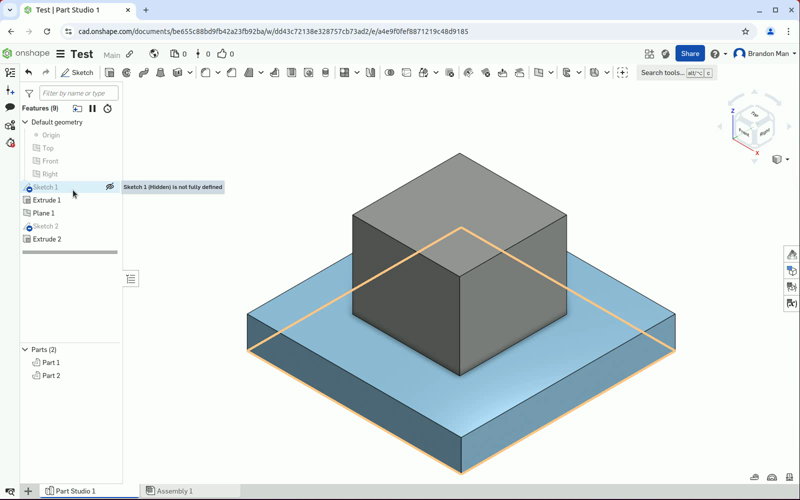
click(73, 189)